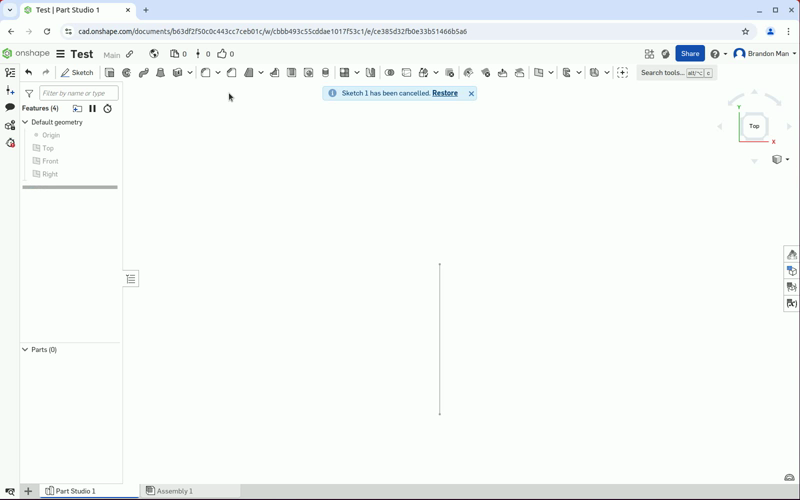
key(shift+h)
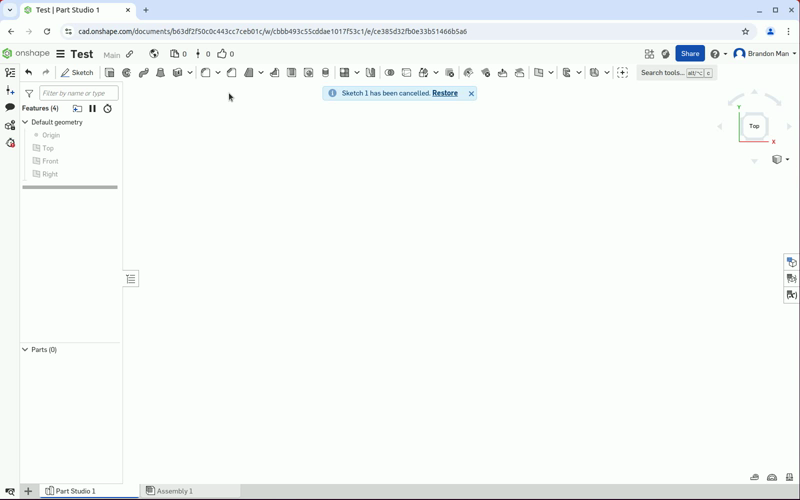
mouse_move(73, 352)
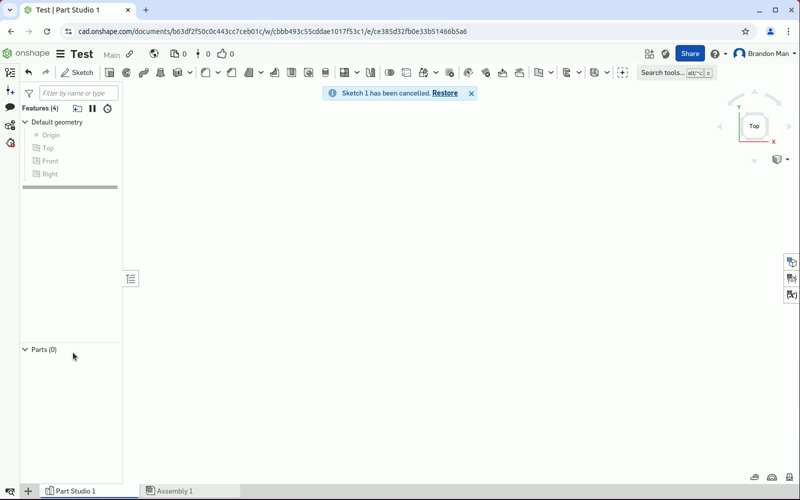
key(y)
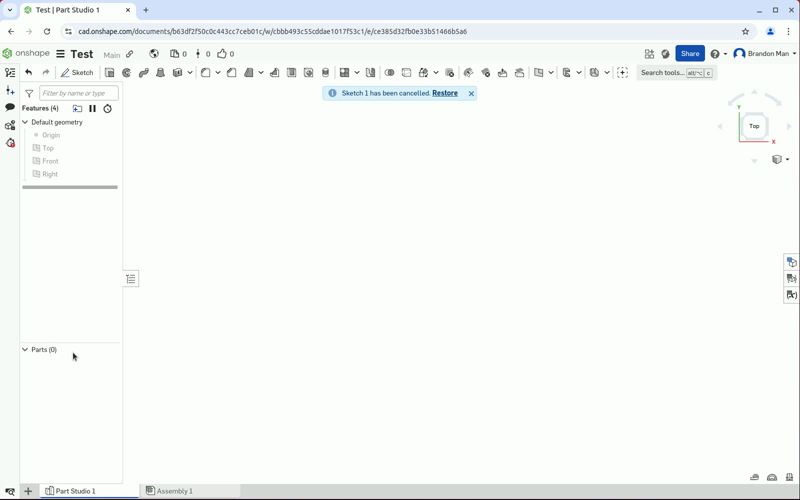
key(shift+p)
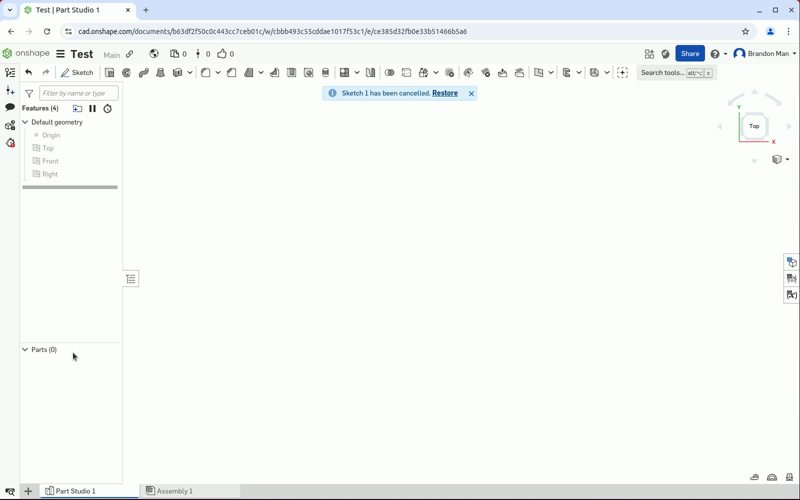
key(space)
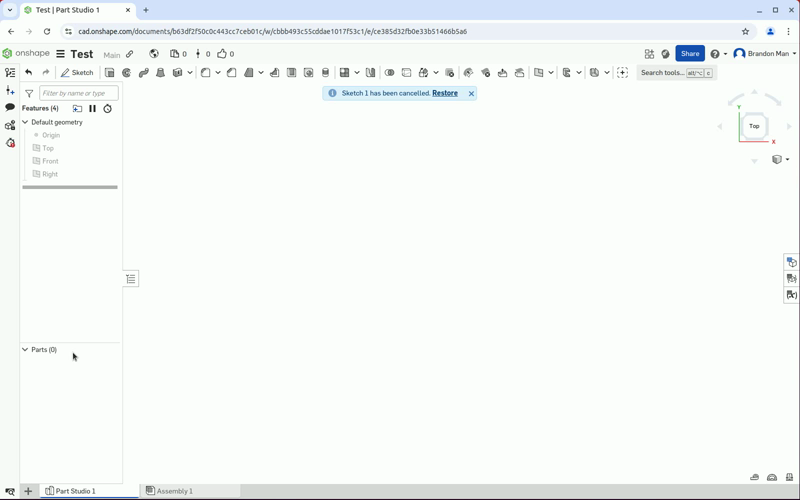
key_down(shift)
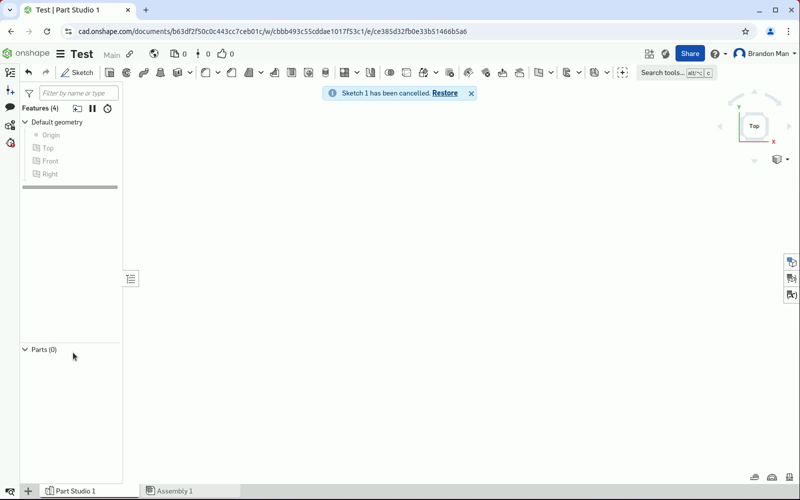
key(up)
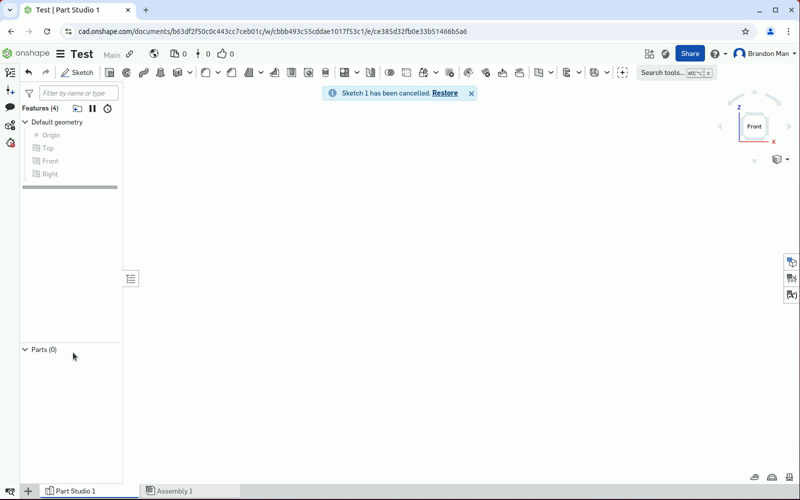
key_up(shift)
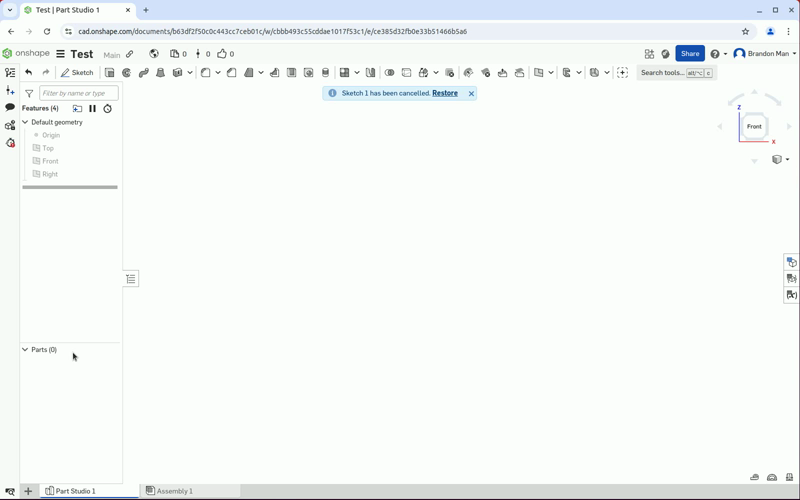
mouse_move(73, 352)
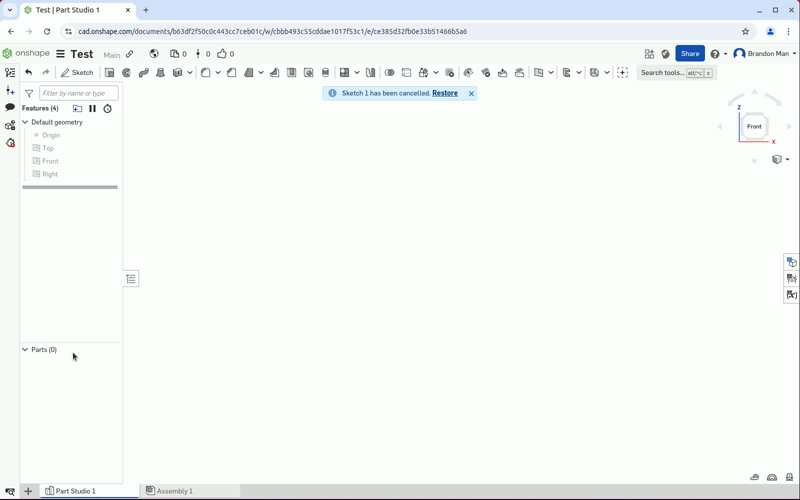
key(shift+y)
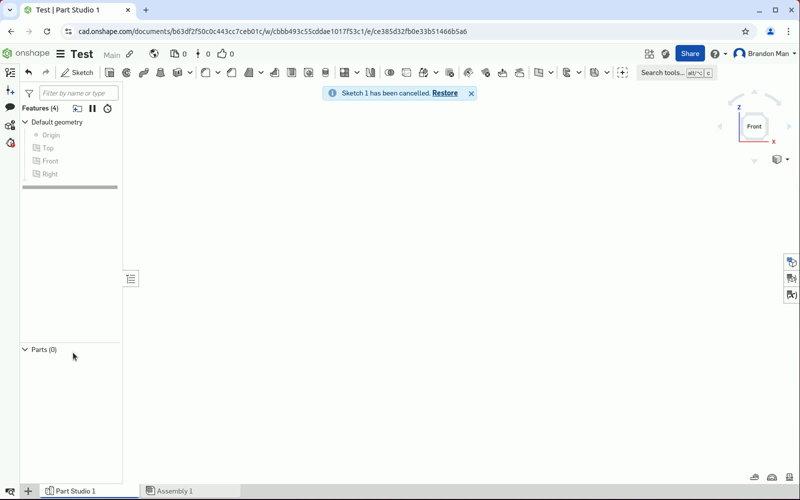
key(shift+s)
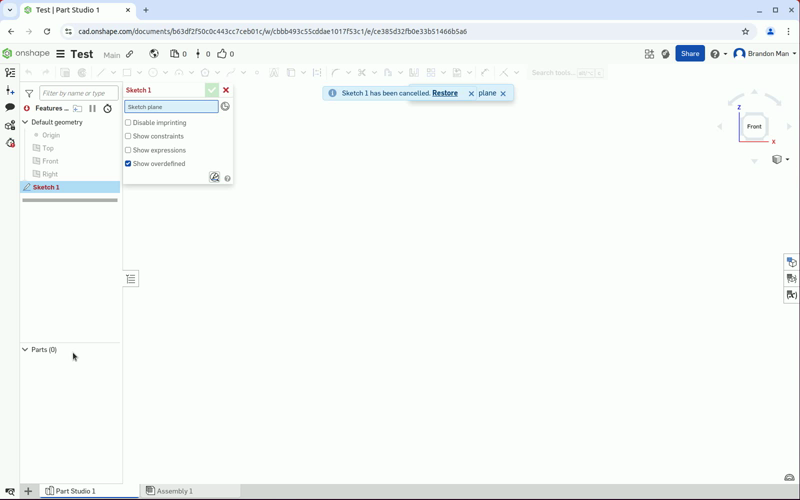
mouse_move(73, 163)
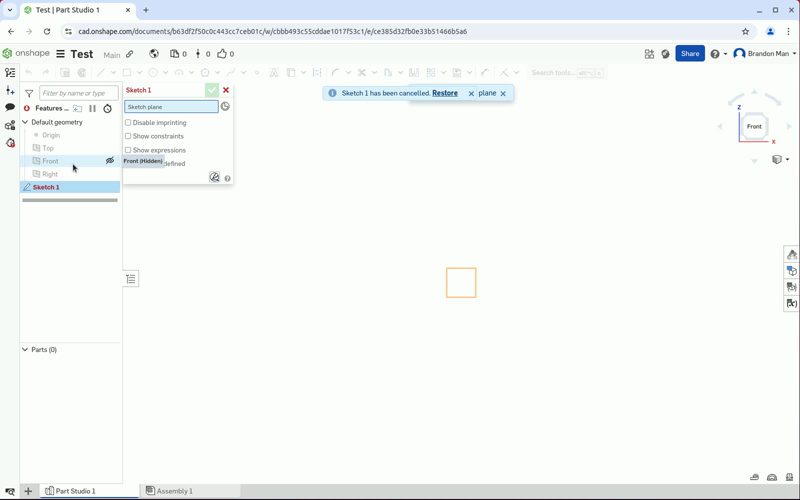
click(73, 163)
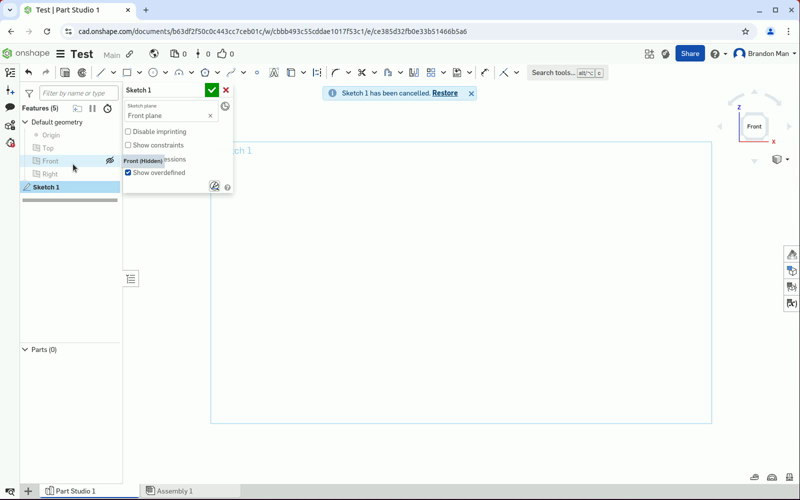
mouse_move(73, 352)
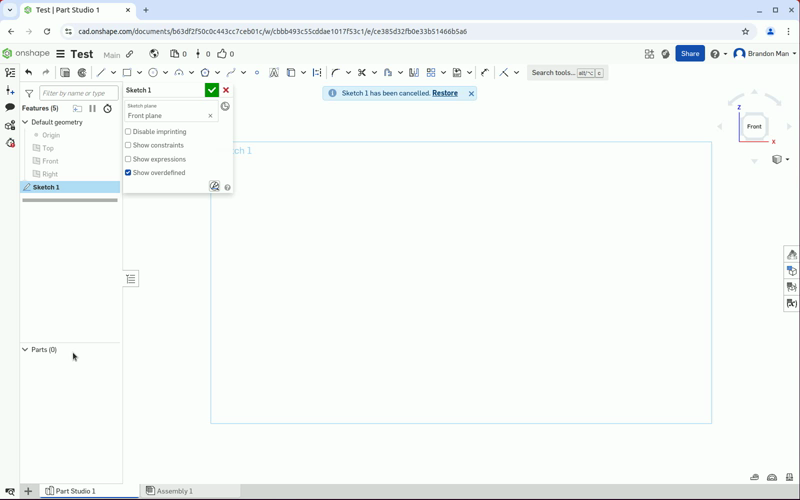
key(y)
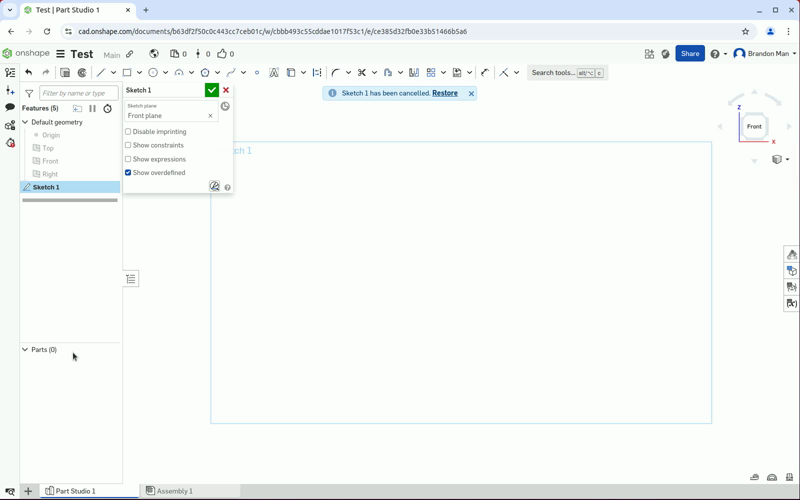
key(l)
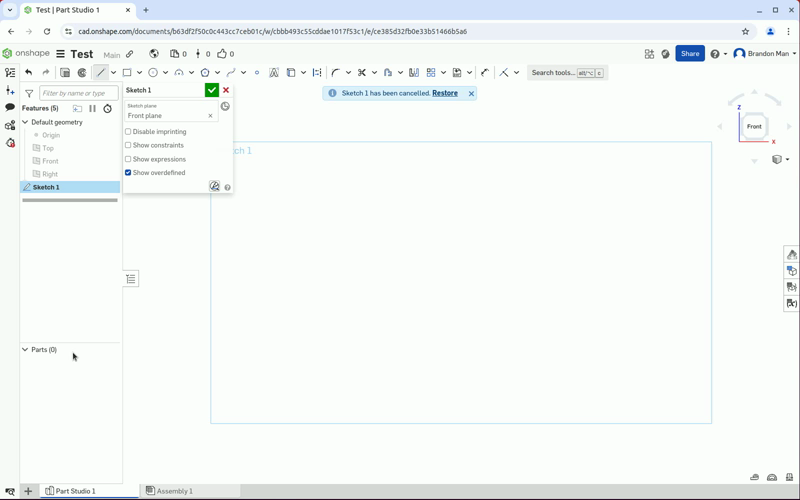
key_down(shift)
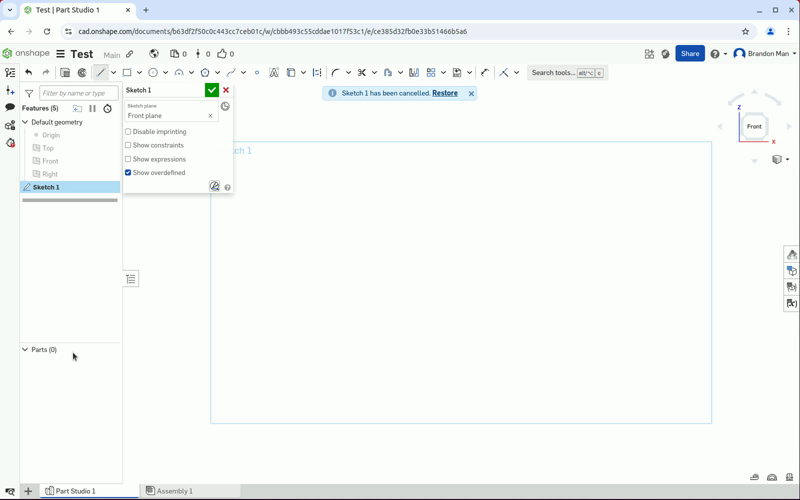
mouse_move(460, 282)
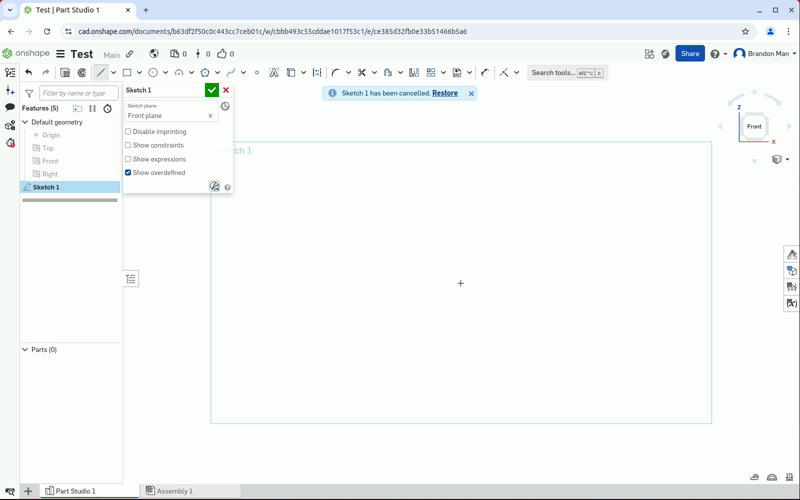
click(460, 282)
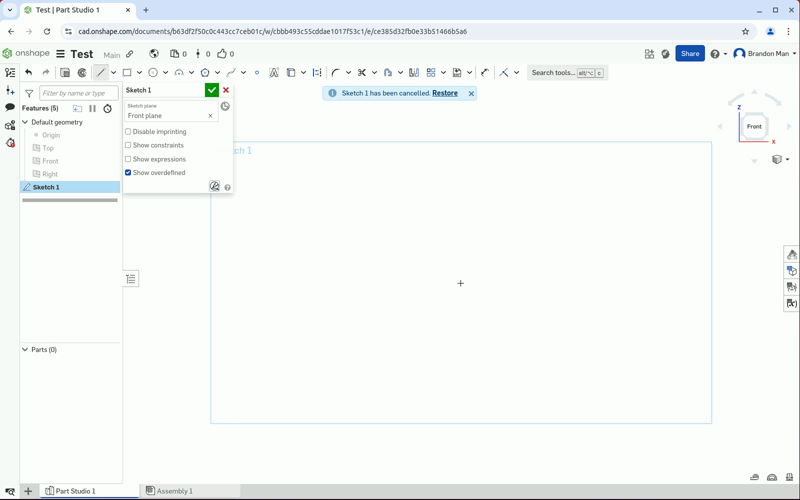
key_up(shift)
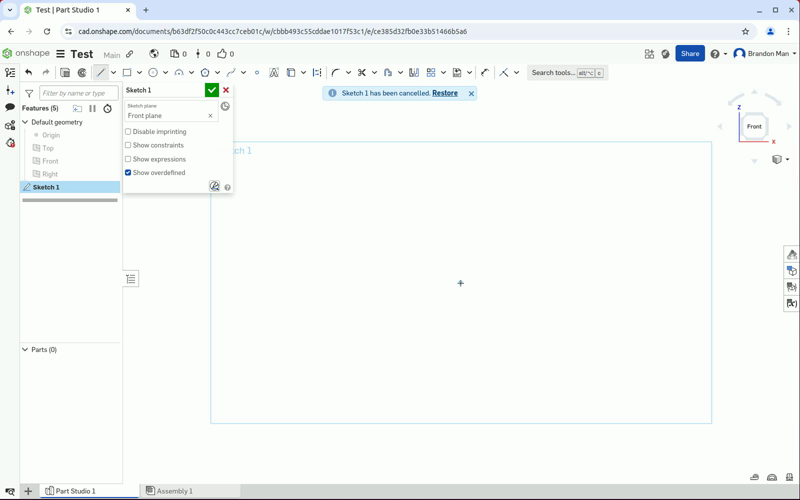
key_down(shift)
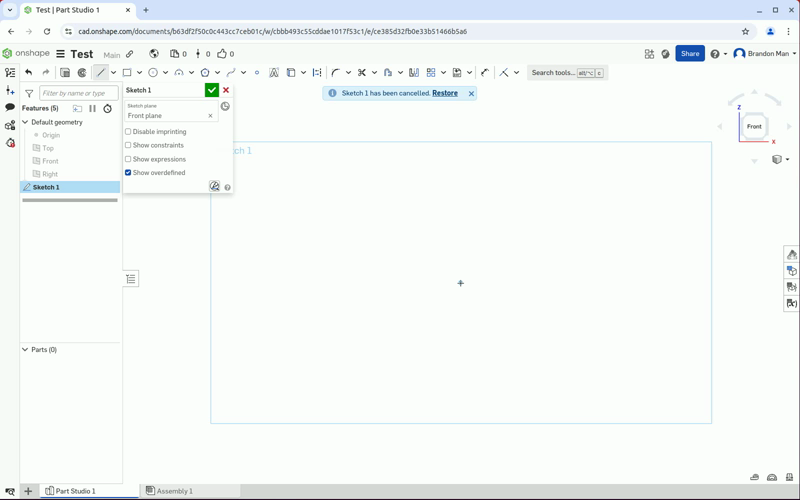
mouse_move(573, 282)
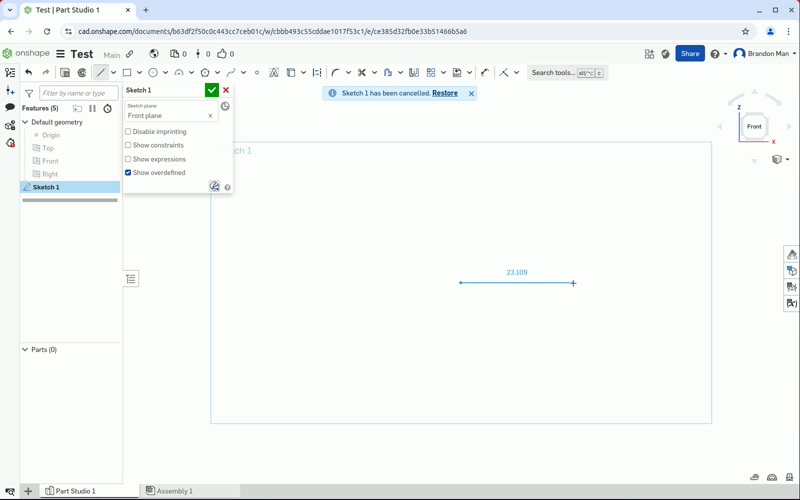
click(573, 282)
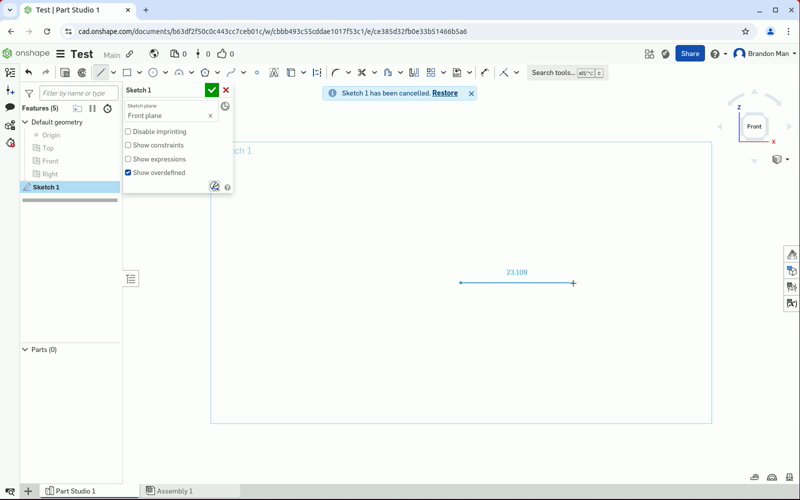
key_up(shift)
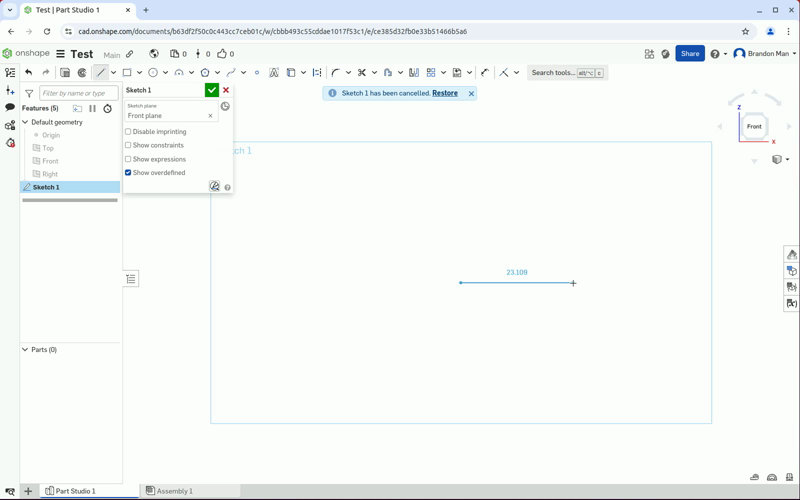
key_down(shift)
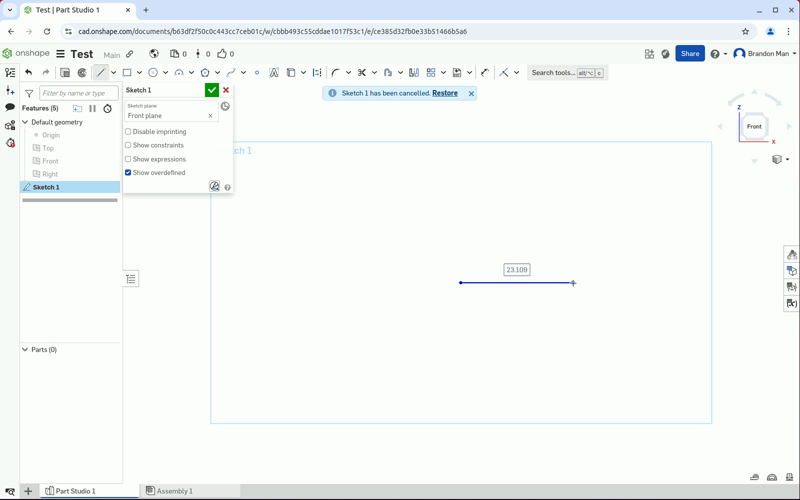
mouse_move(573, 182)
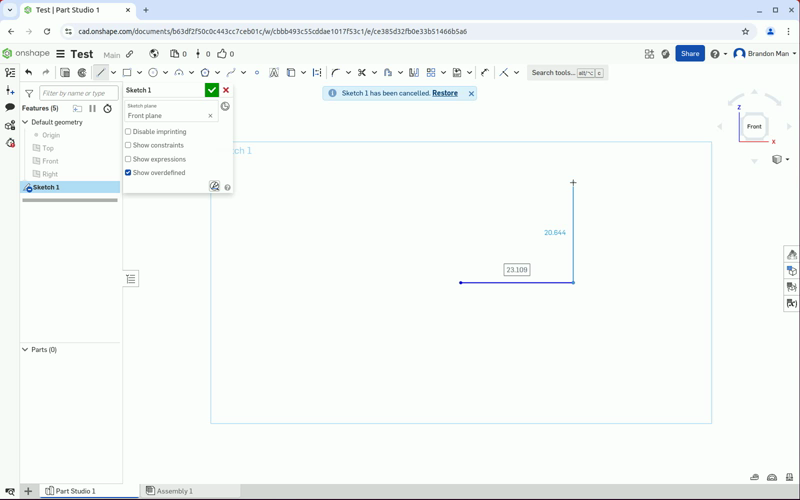
click(573, 182)
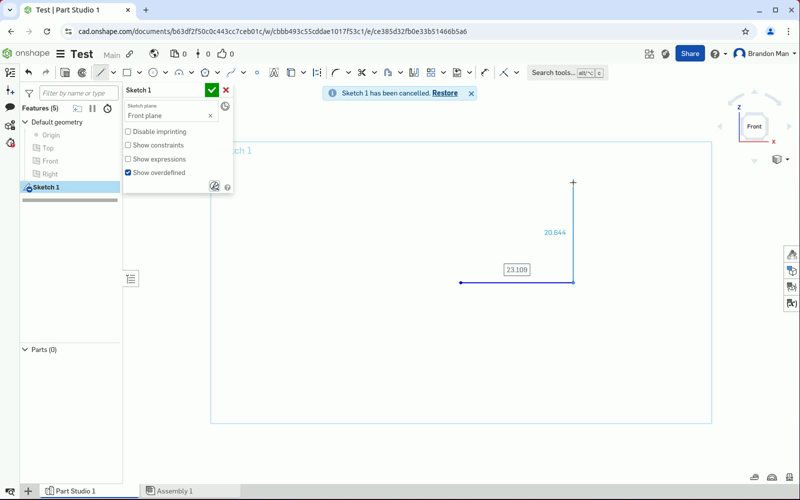
key_up(shift)
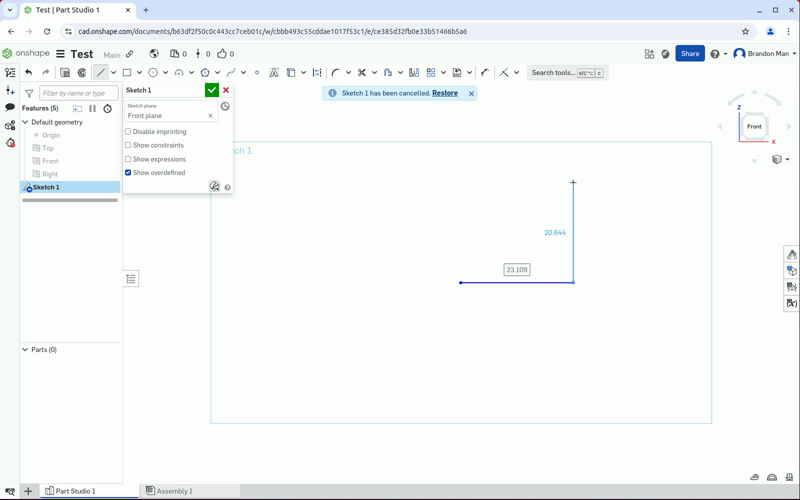
key_down(shift)
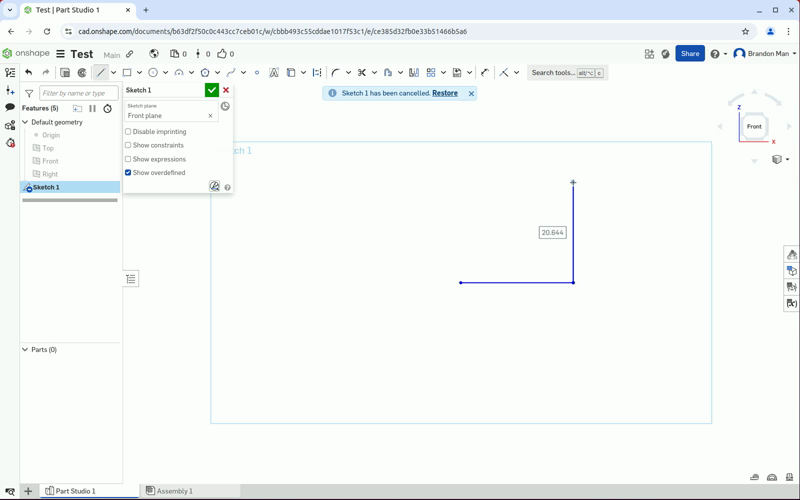
mouse_move(460, 182)
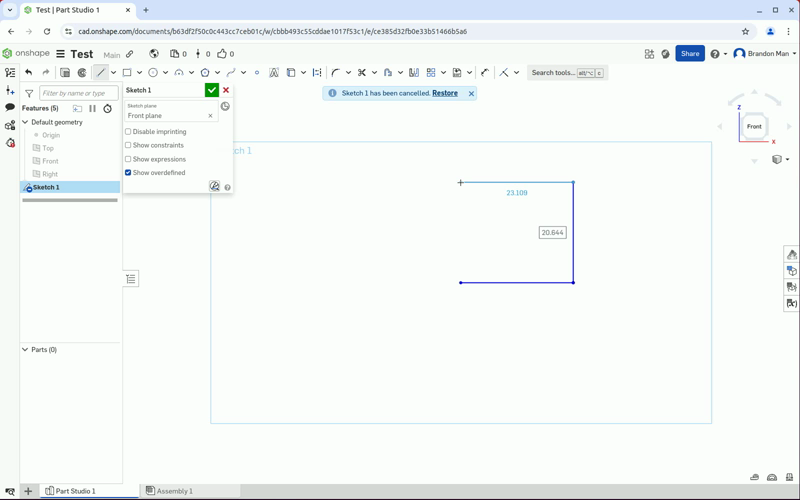
click(460, 182)
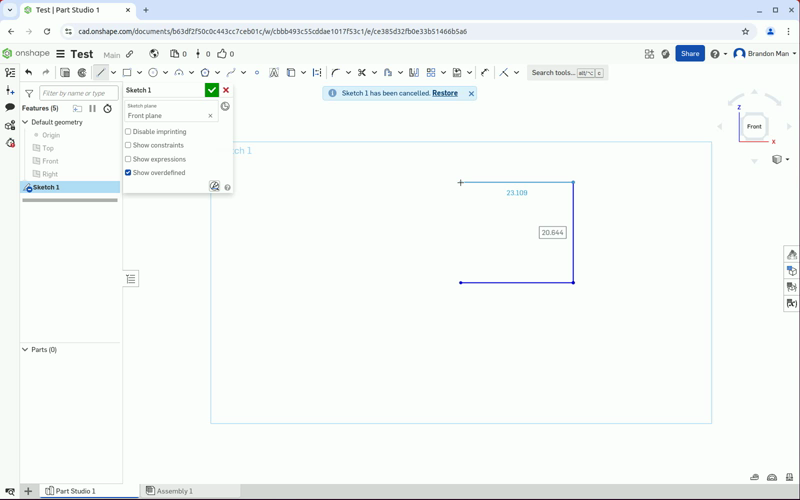
key_up(shift)
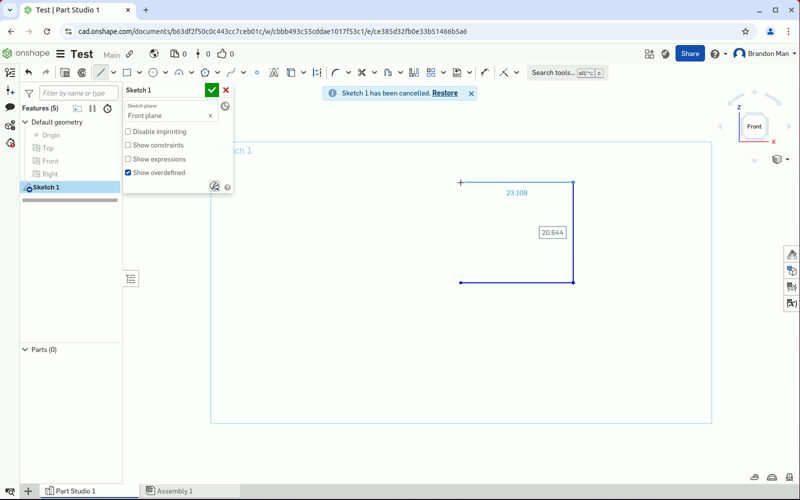
key_down(shift)
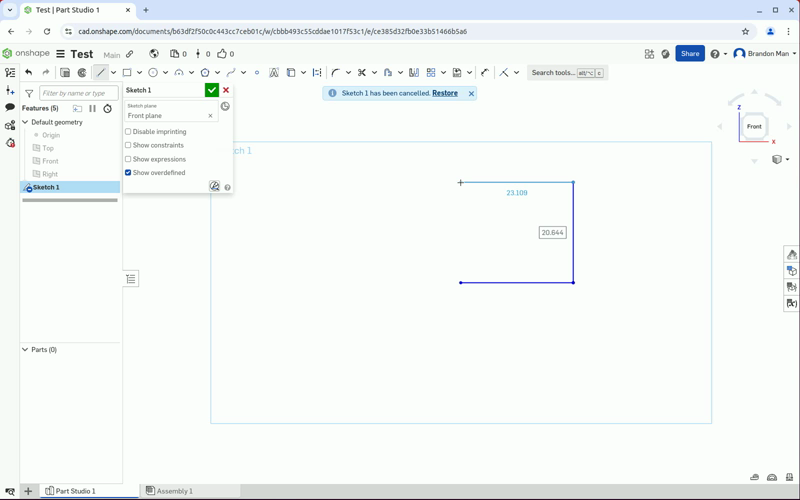
mouse_move(460, 282)
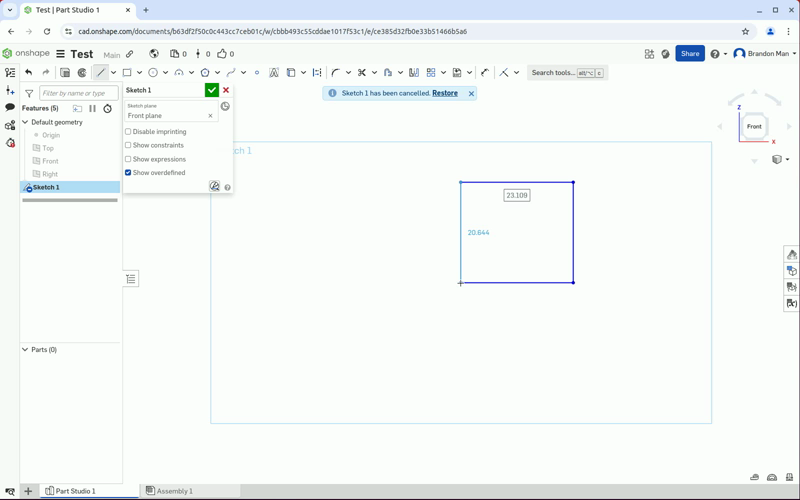
key_up(shift)
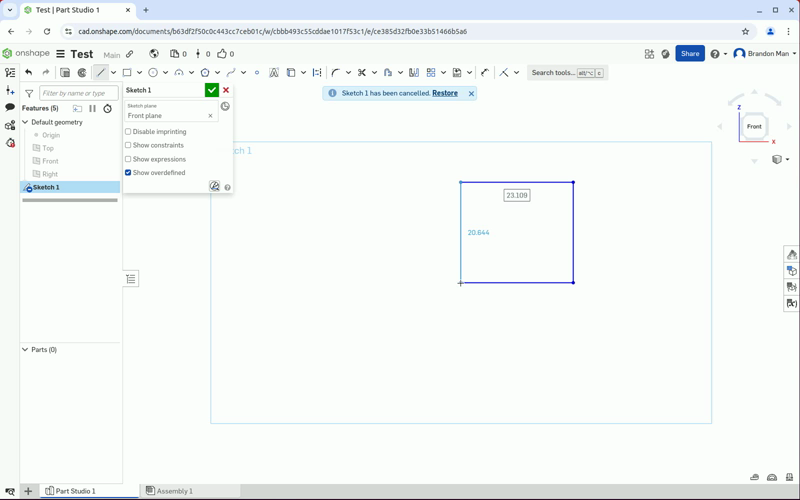
click(460, 282)
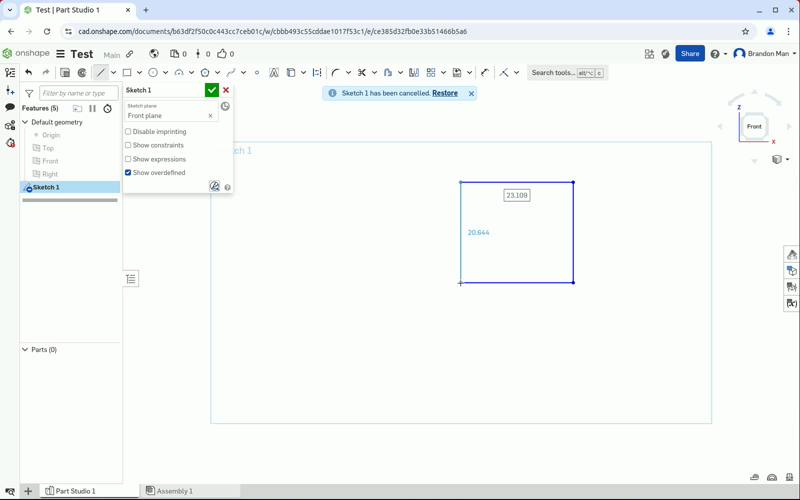
key(esc)
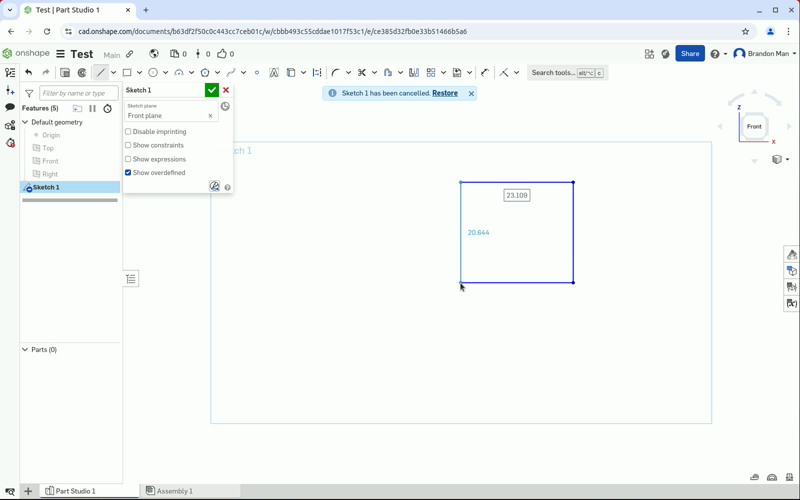
mouse_move(562, 195)
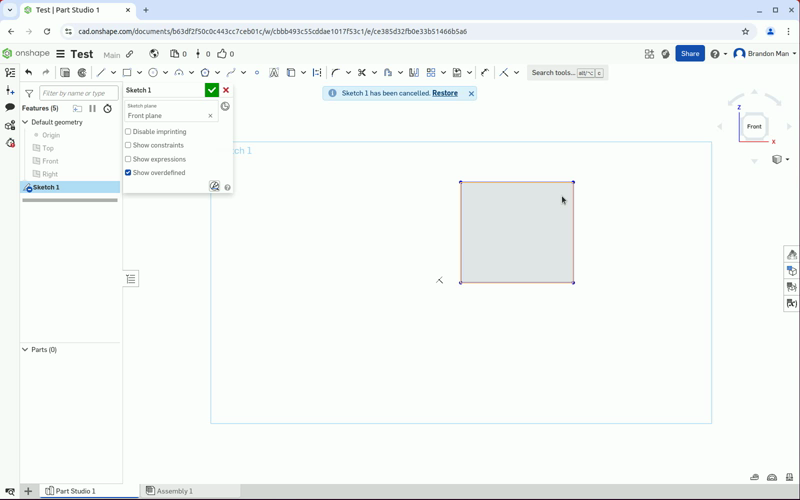
click(562, 195)
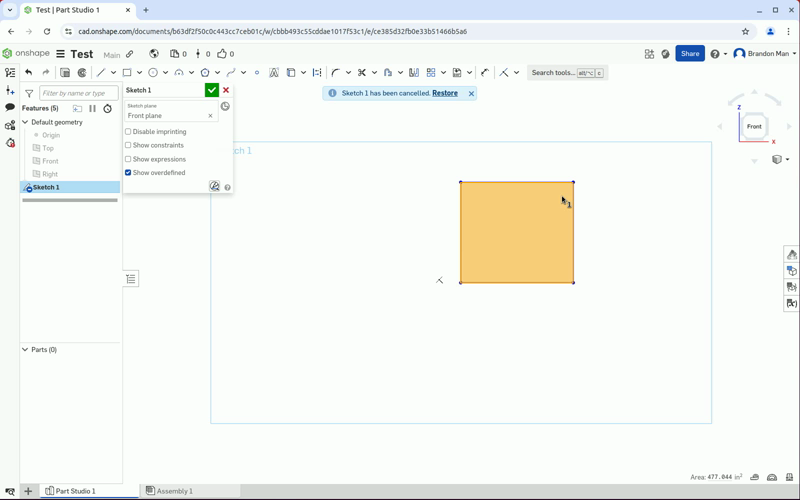
mouse_move(73, 352)
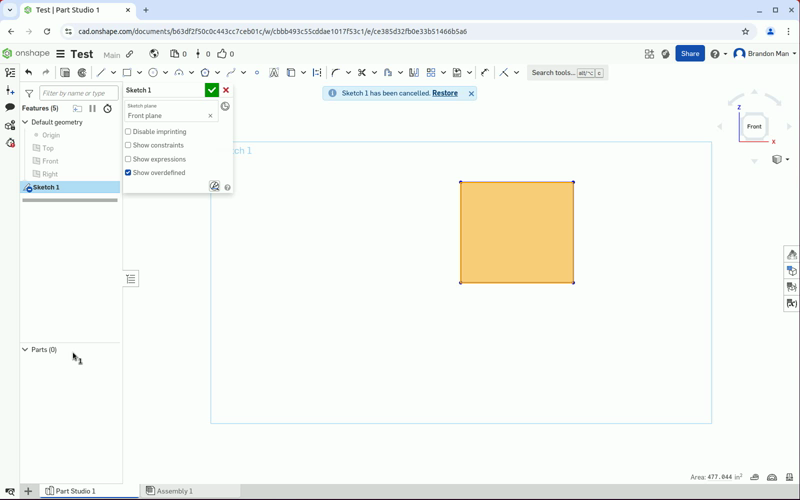
key(shift+y)
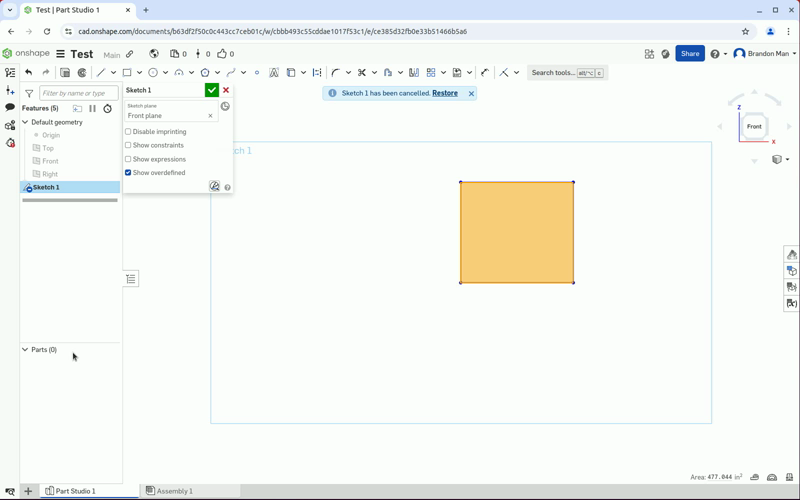
key(shift+e)
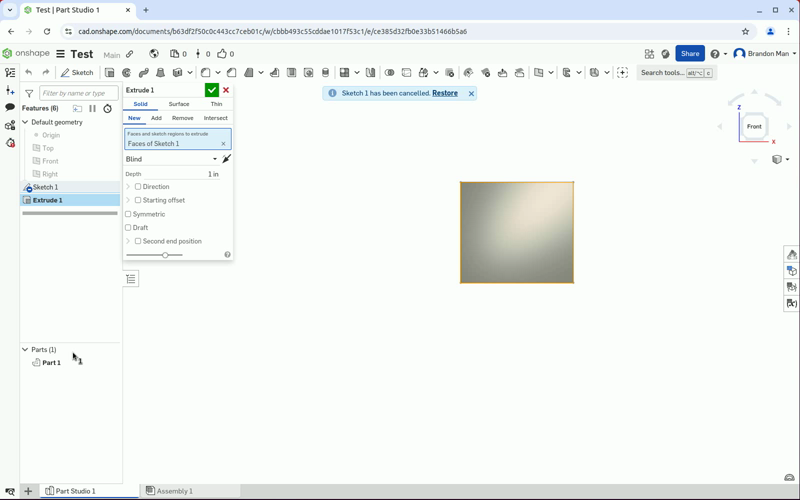
mouse_move(143, 106)
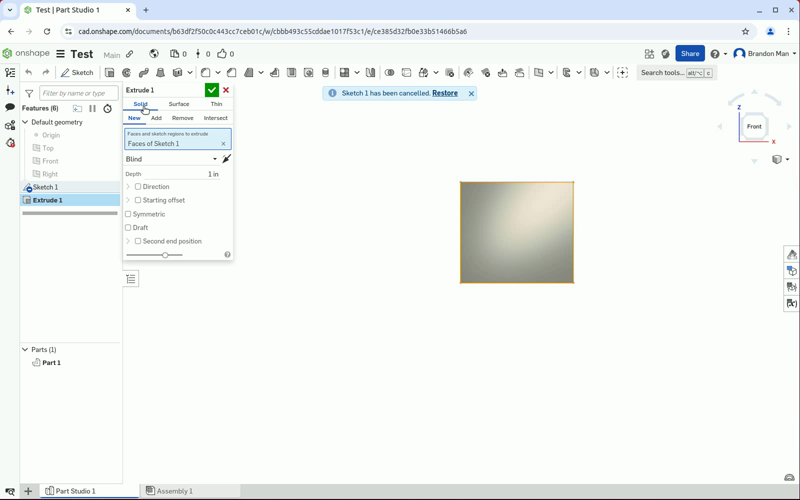
click(143, 106)
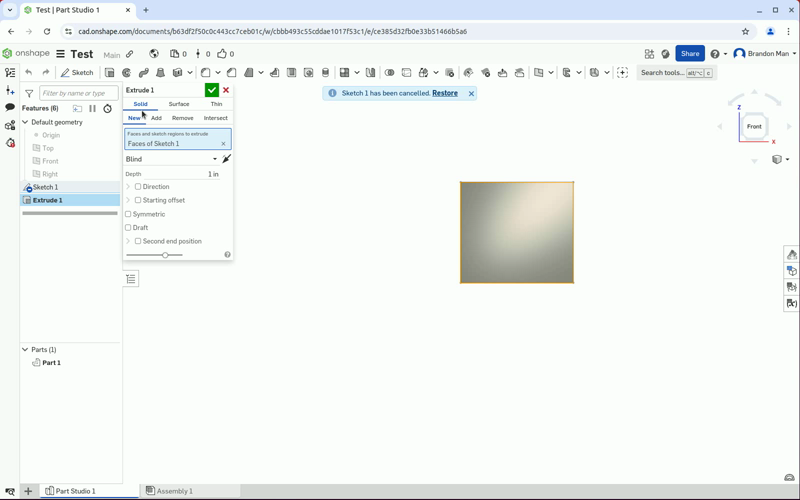
mouse_move(137, 120)
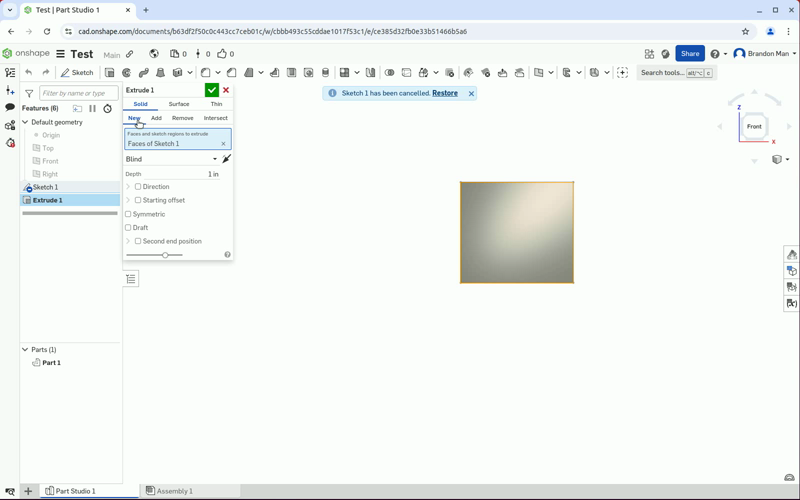
click(137, 120)
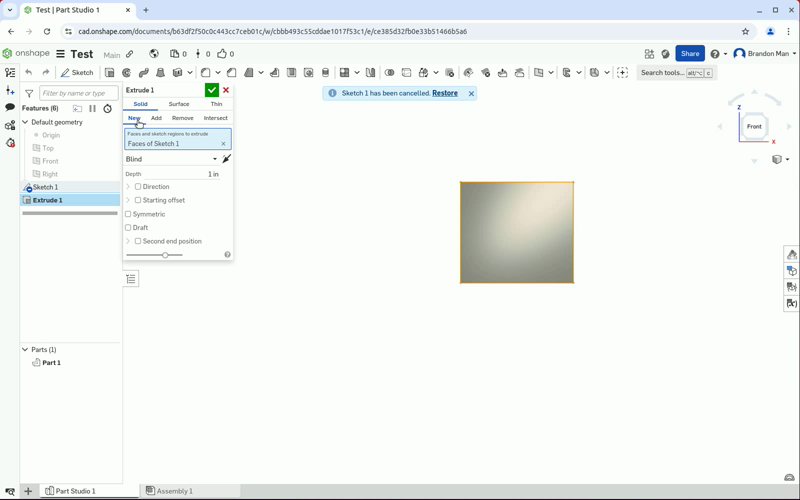
key(tab, 4)
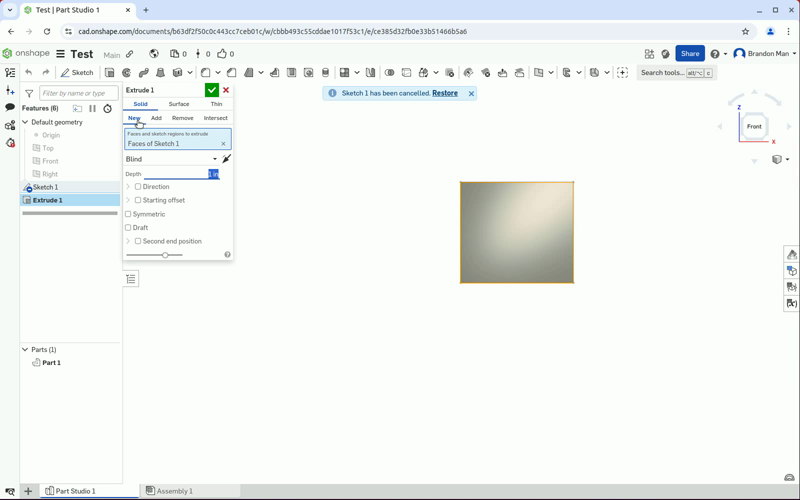
text(3.851)
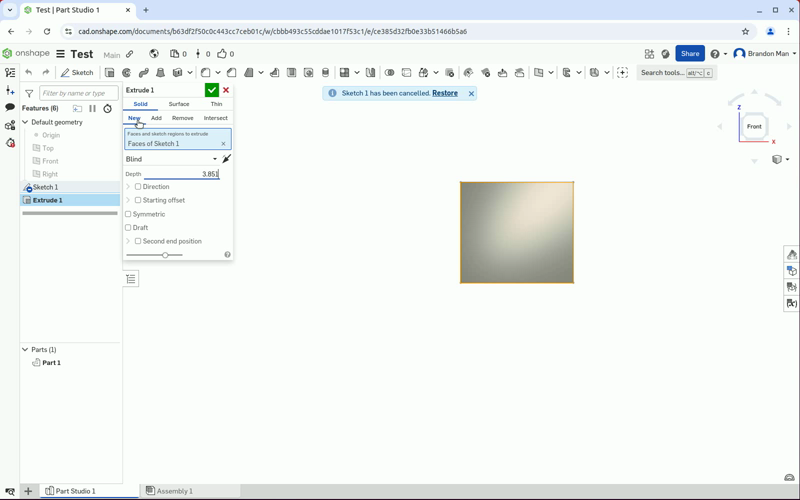
key(enter)
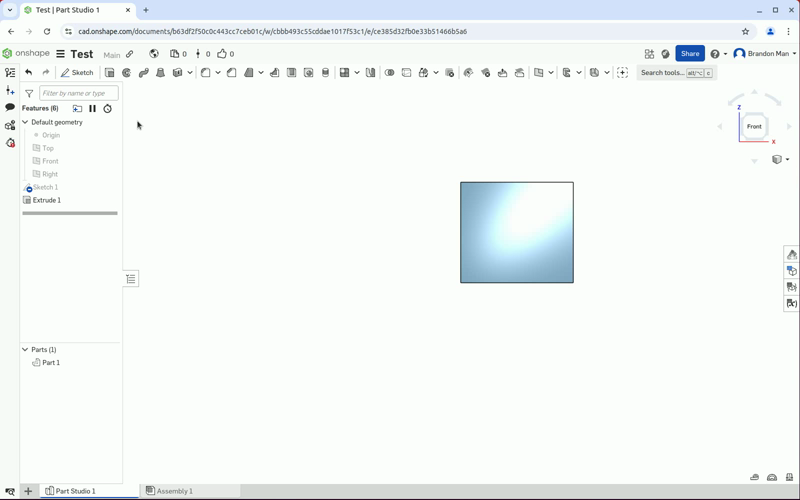
key(shift+h)
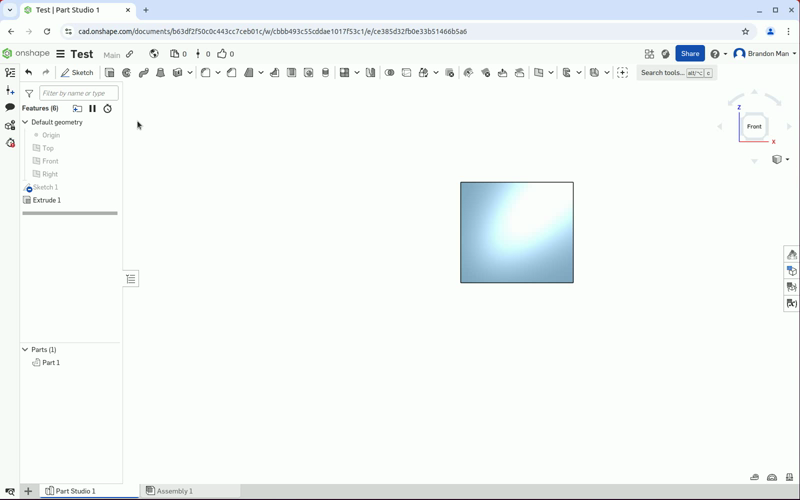
key(shift+h)
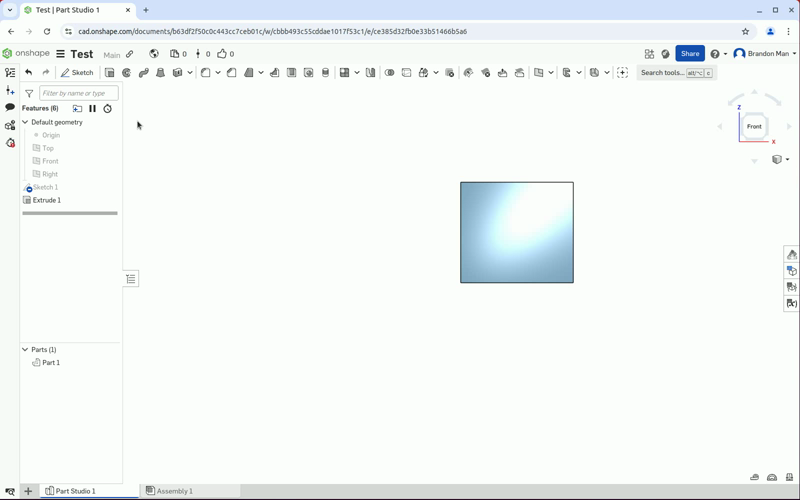
mouse_move(73, 189)
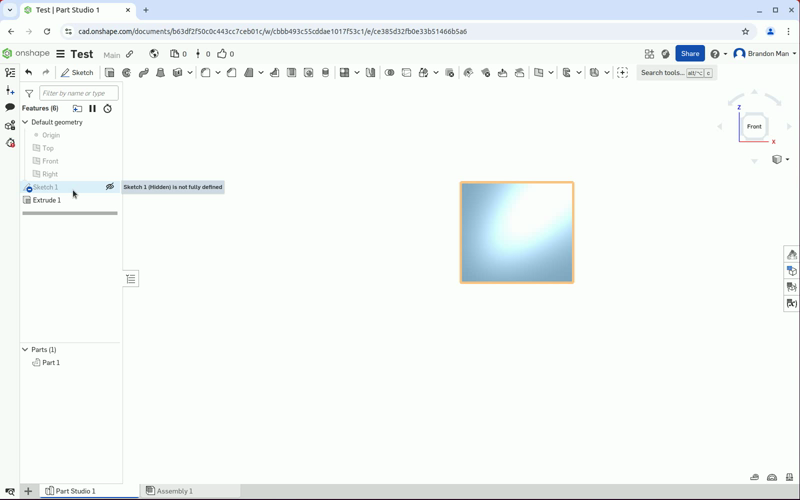
click(73, 189)
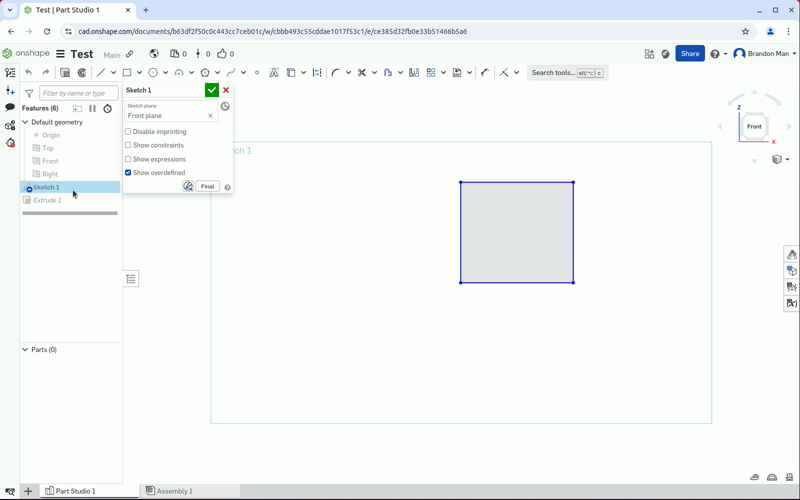
mouse_move(229, 92)
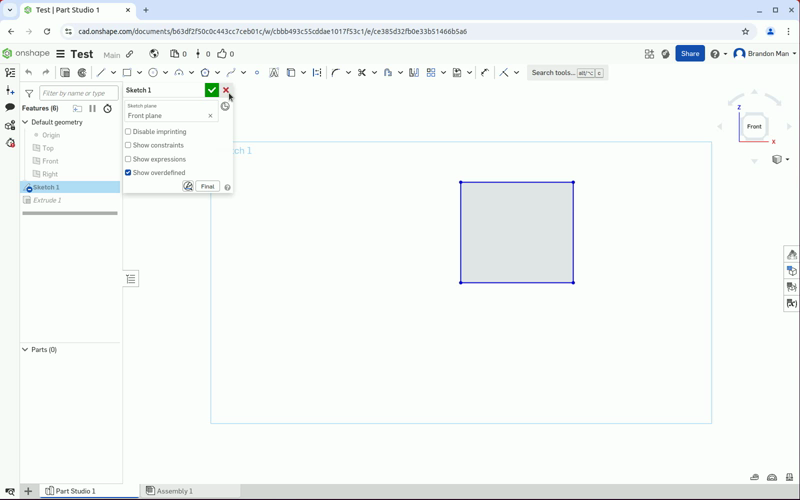
click(229, 92)
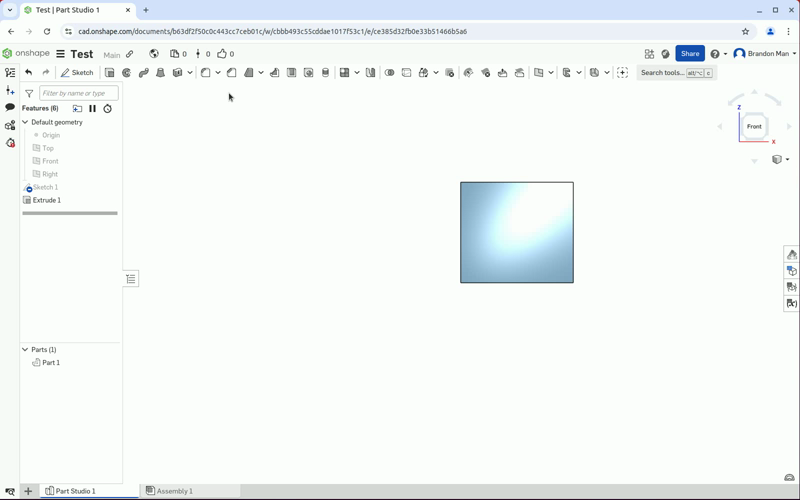
mouse_move(541, 75)
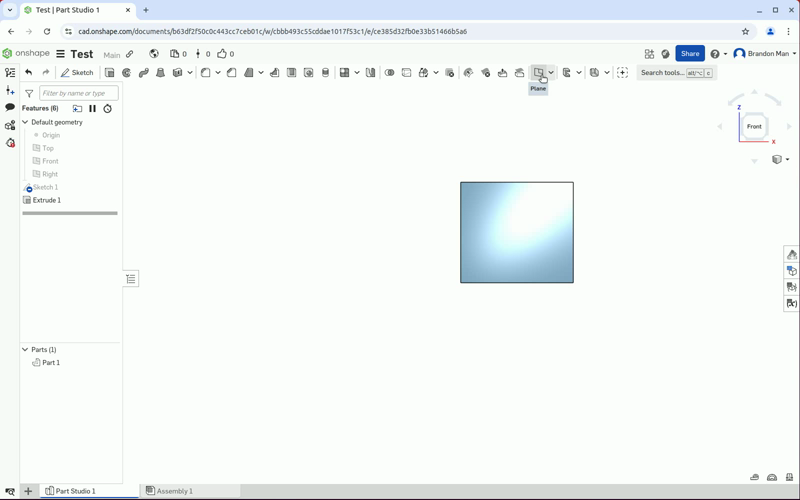
click(541, 75)
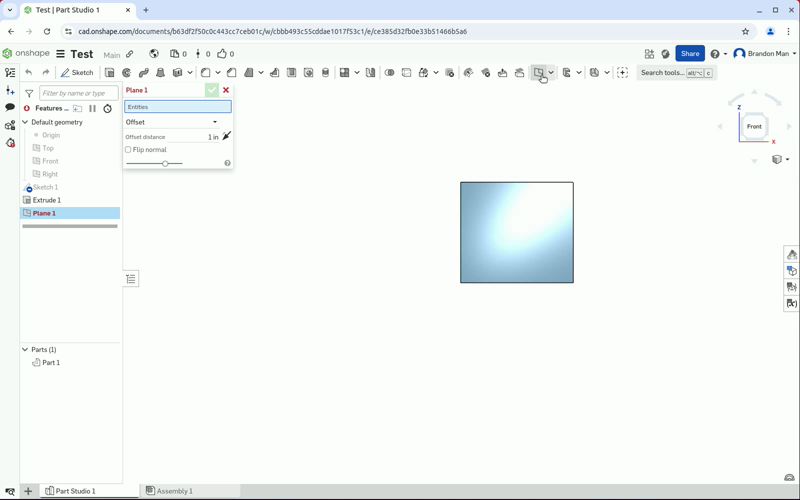
mouse_move(73, 163)
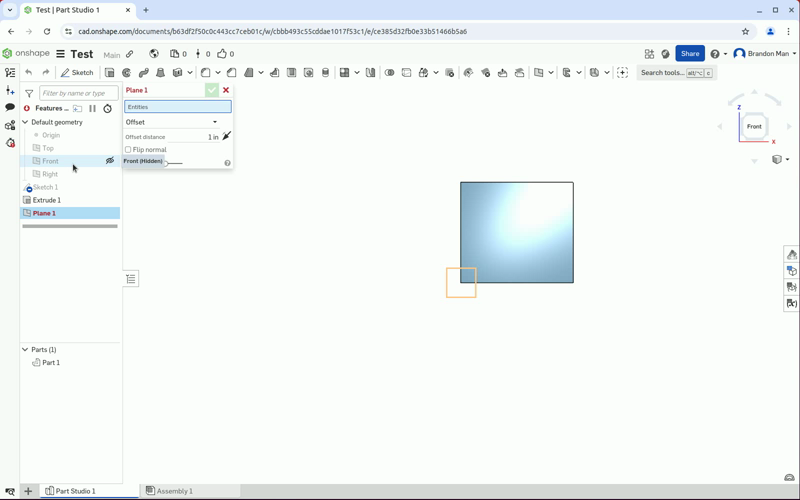
click(73, 163)
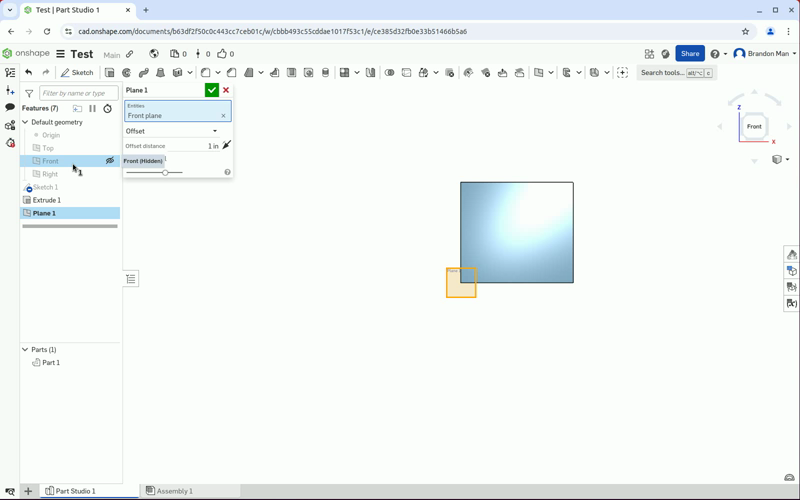
key(tab, 2)
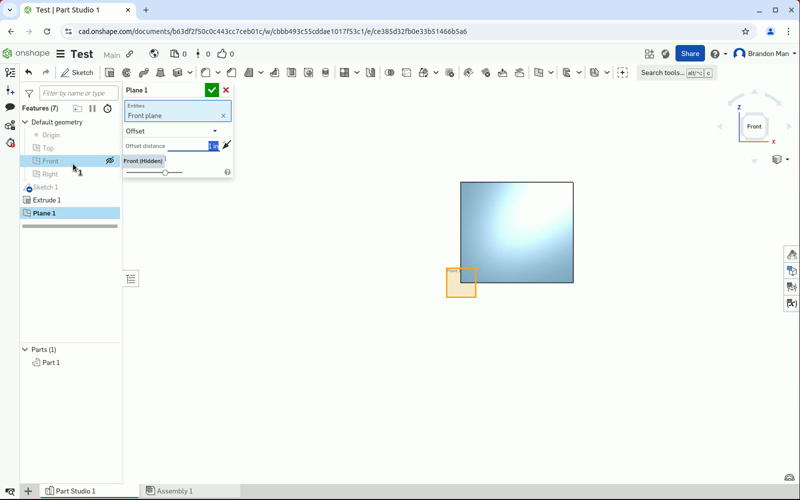
text(3.851)
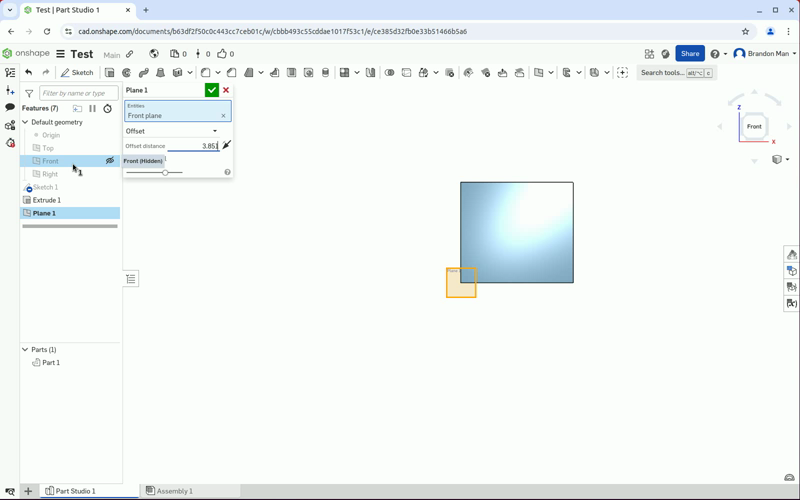
key(enter, 2)
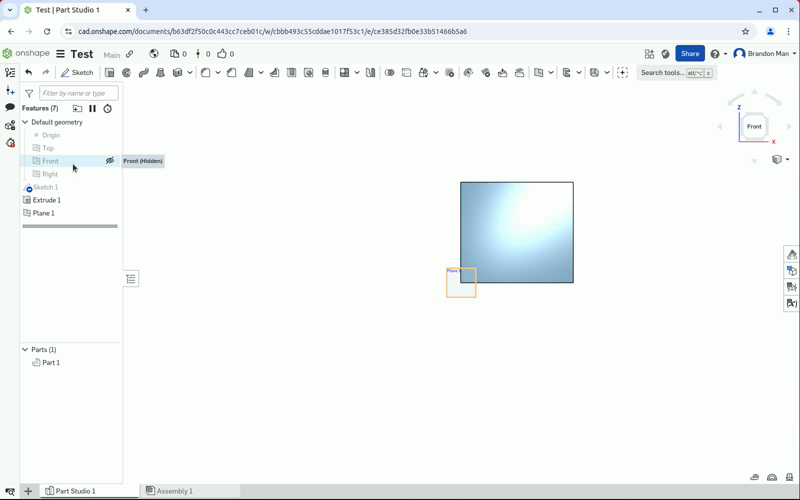
key(shift+s)
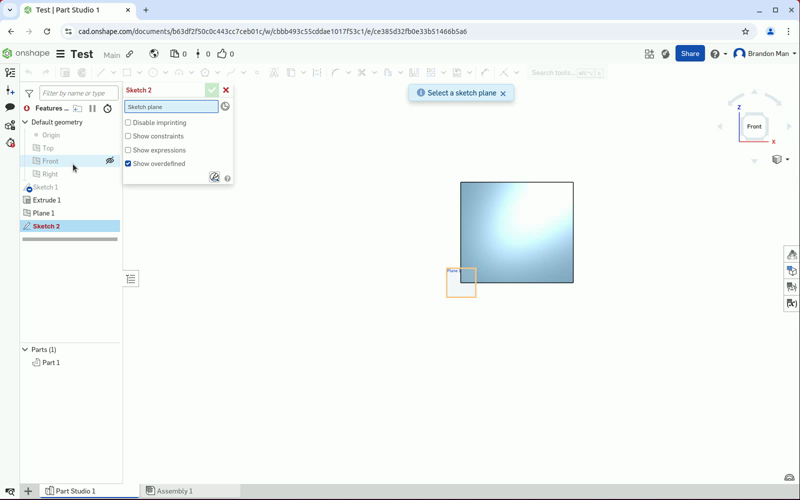
mouse_move(73, 215)
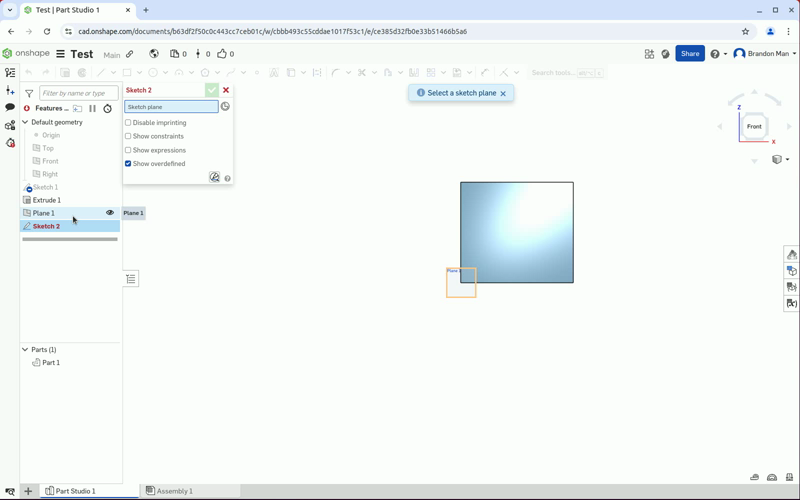
click(73, 215)
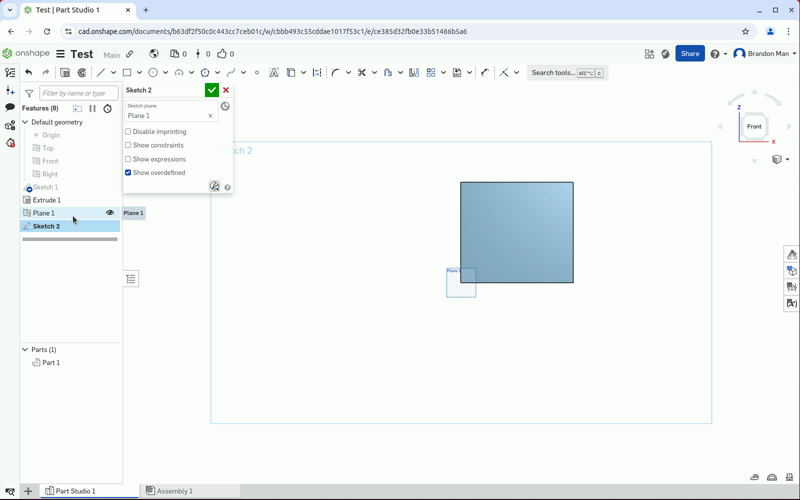
mouse_move(73, 352)
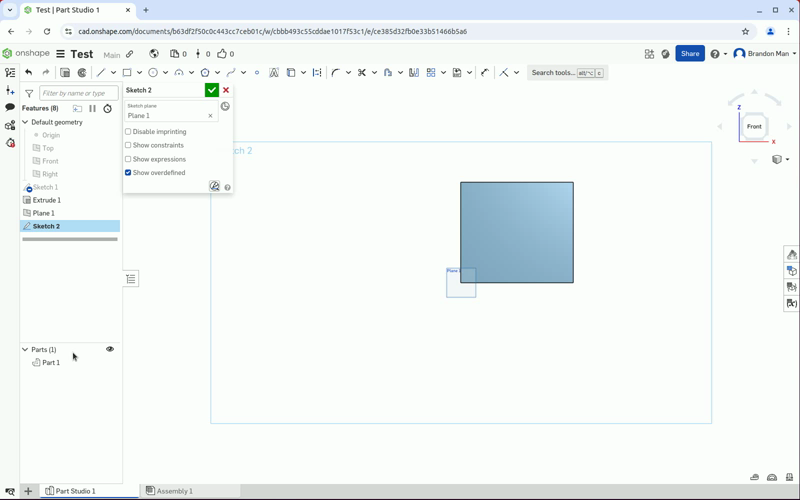
key(y)
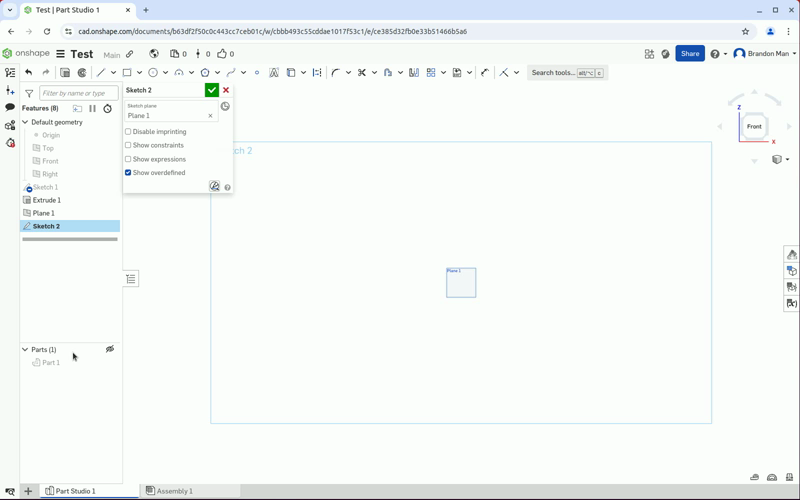
key(c)
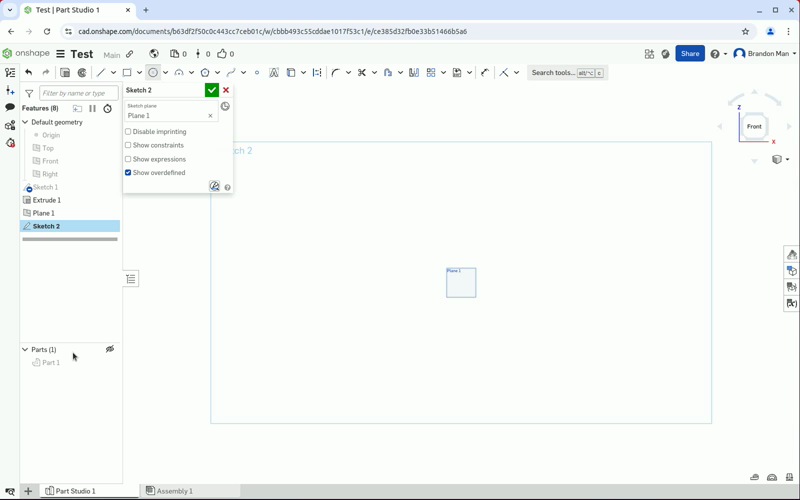
key_down(shift)
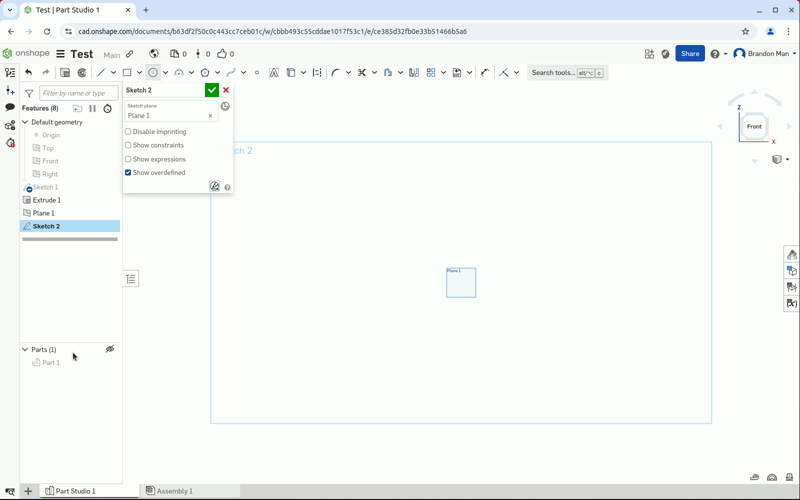
mouse_move(524, 234)
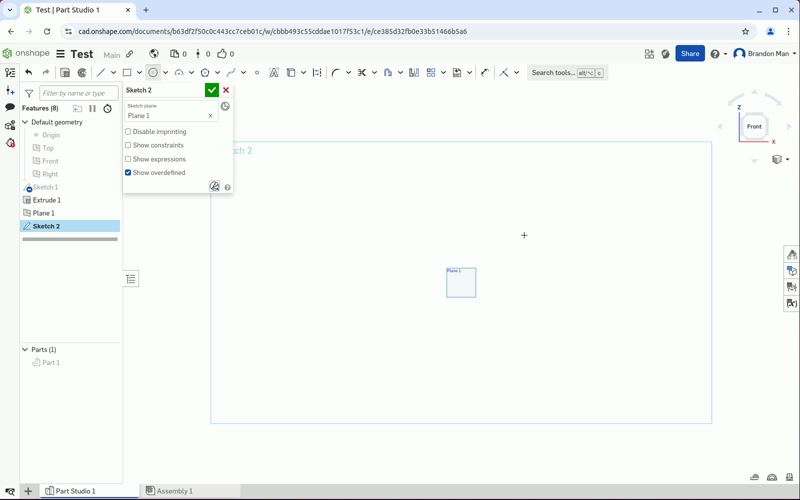
click(524, 234)
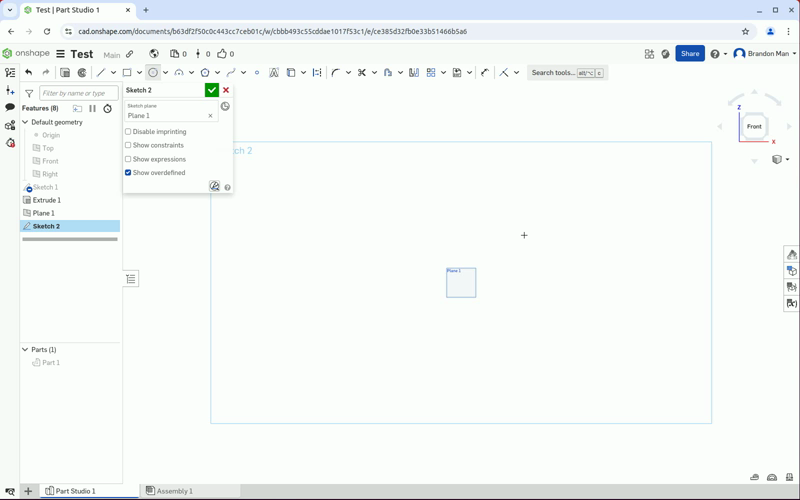
key_up(shift)
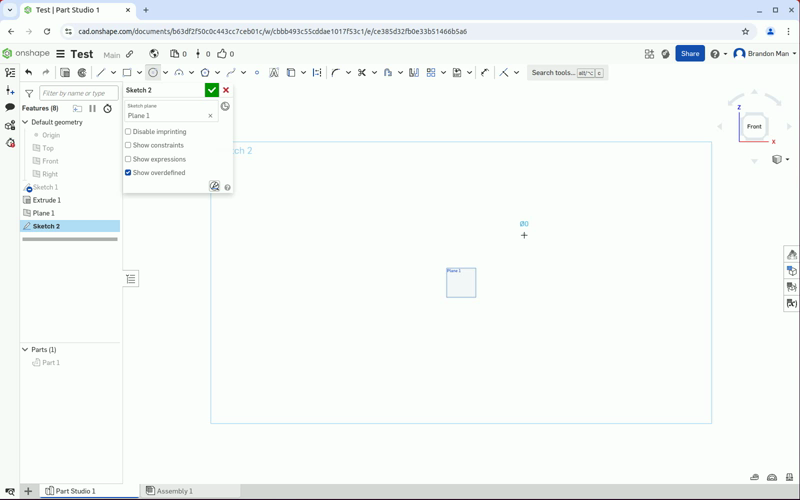
mouse_move(547, 234)
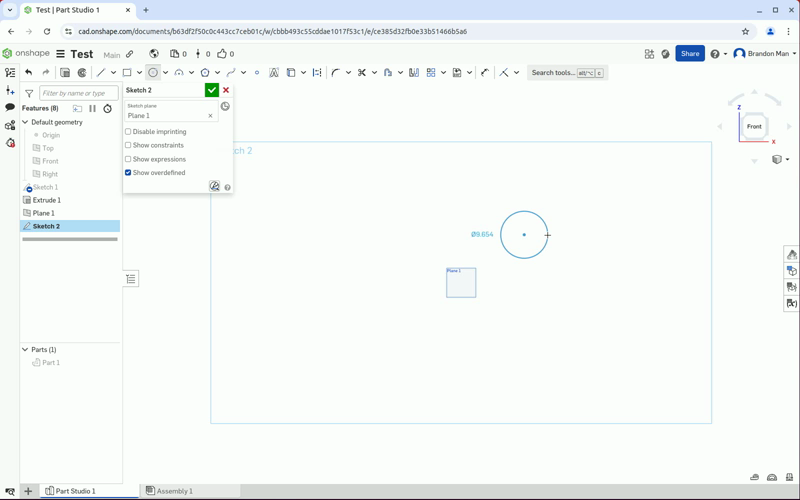
click(547, 234)
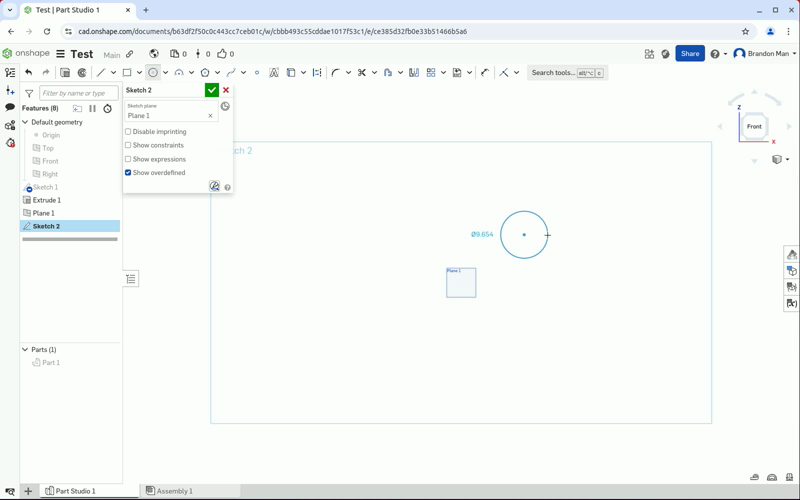
key(esc)
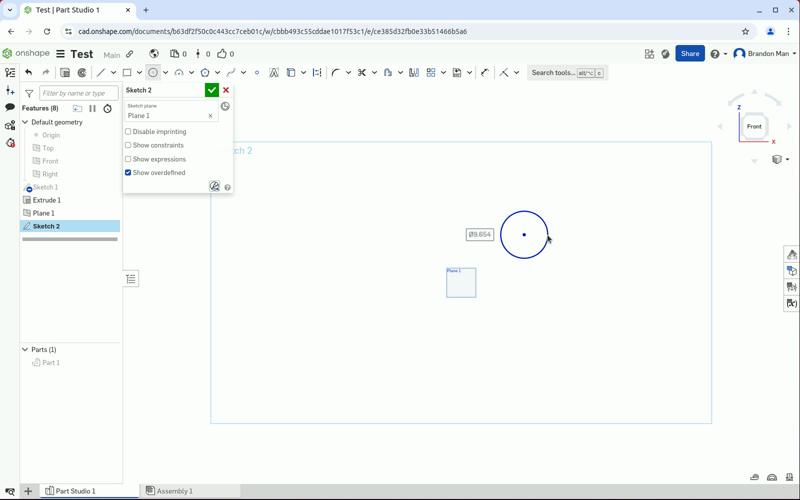
mouse_move(516, 232)
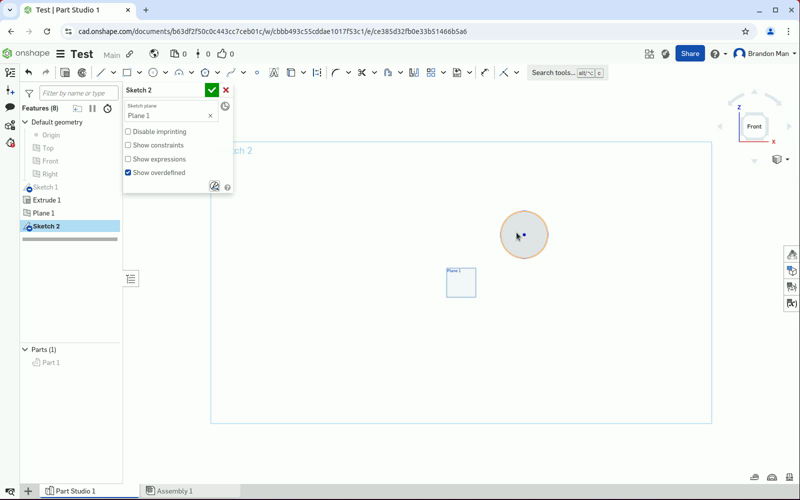
scroll(6)
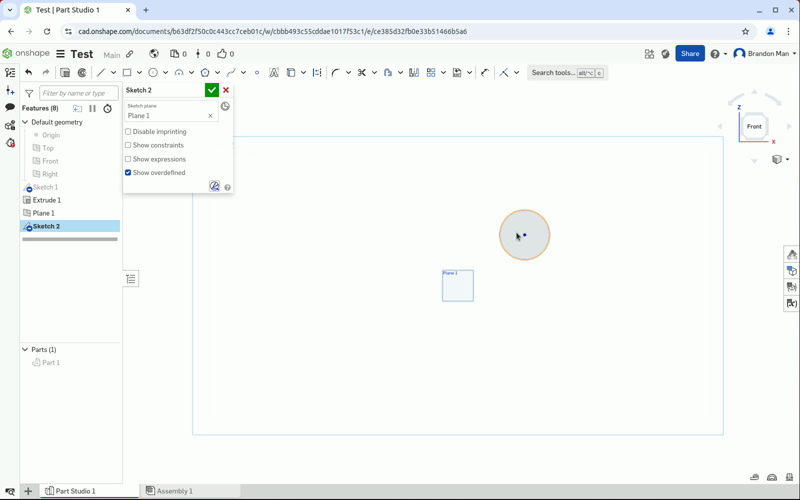
scroll(6)
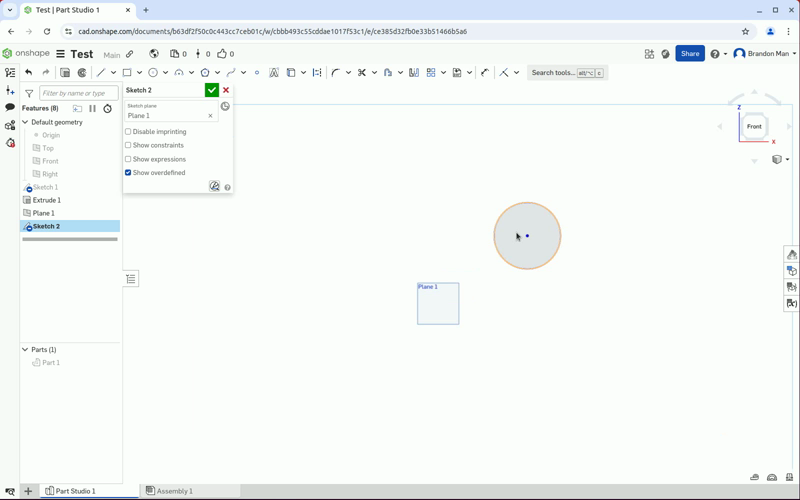
scroll(6)
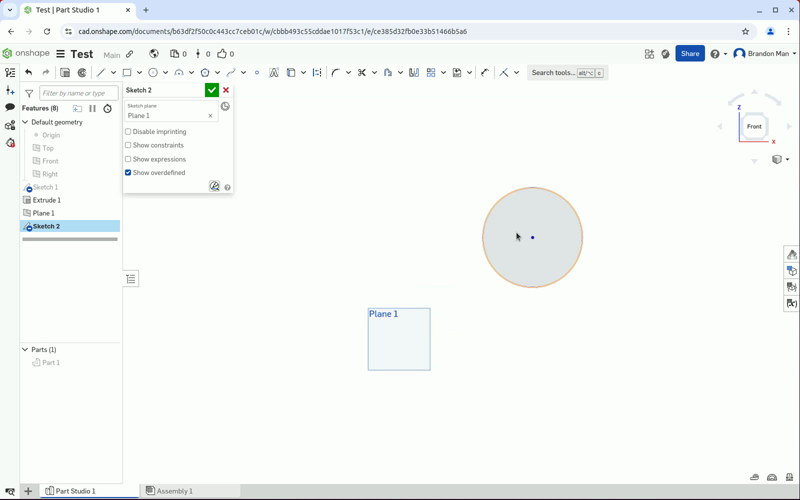
scroll(6)
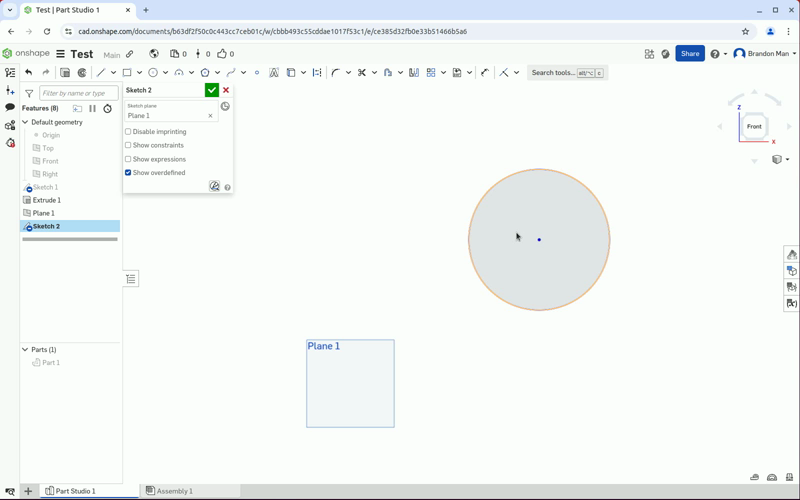
scroll(6)
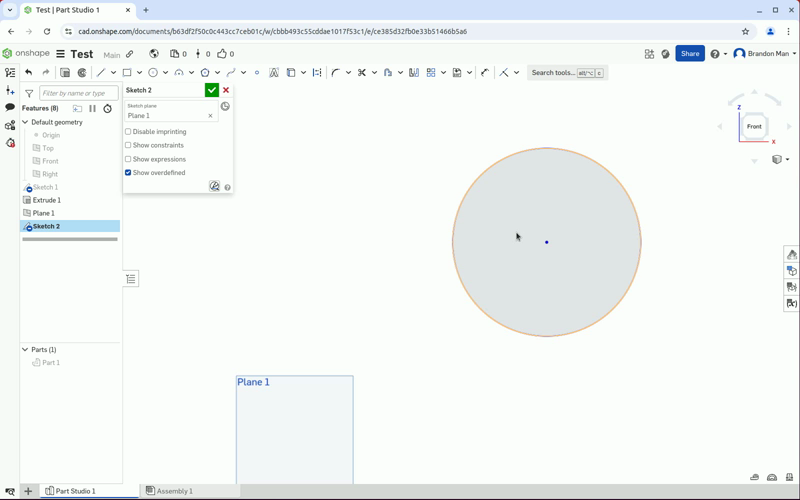
scroll(6)
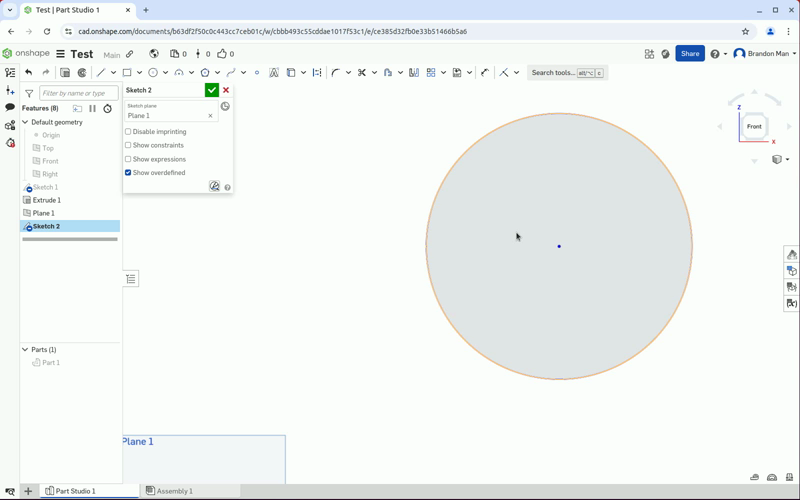
scroll(6)
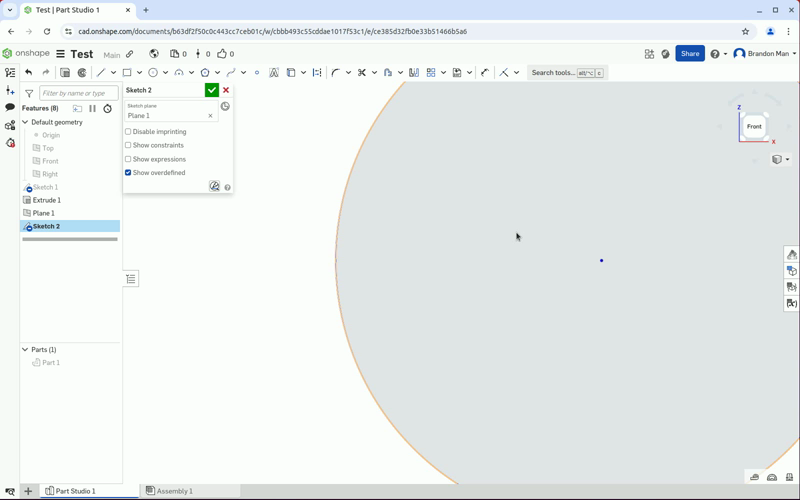
click(516, 232)
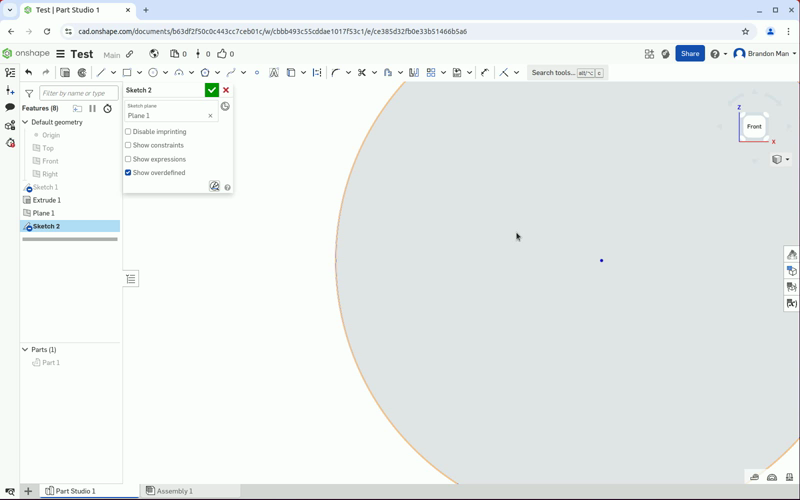
scroll(-6)
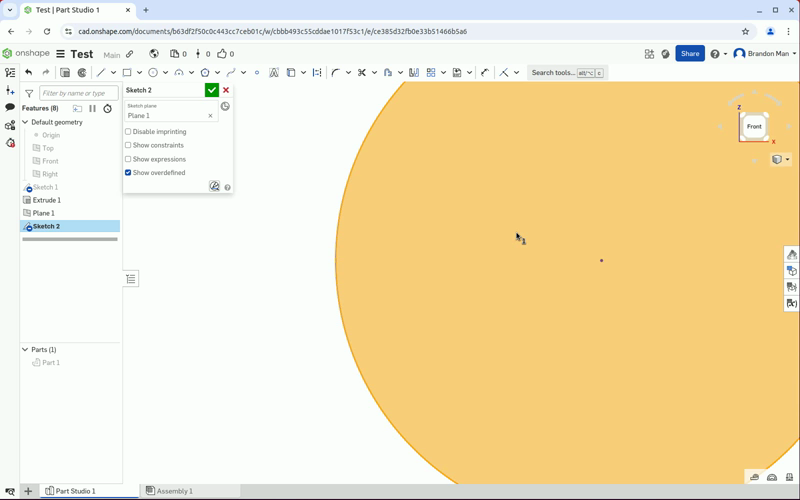
scroll(-6)
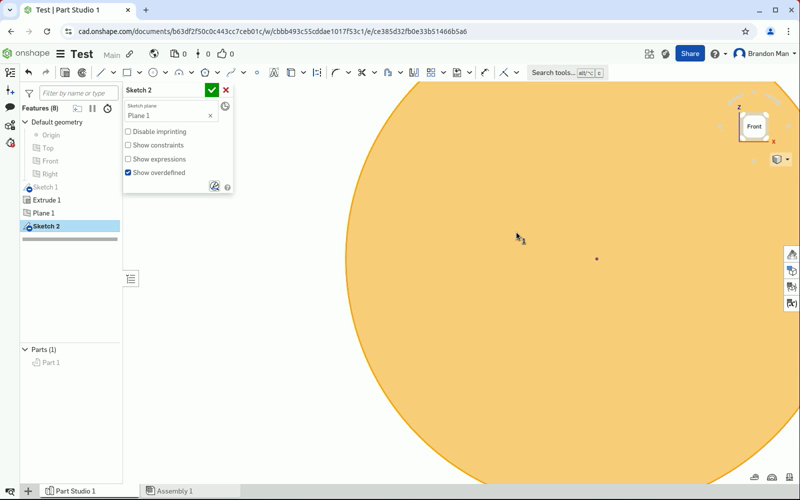
scroll(-6)
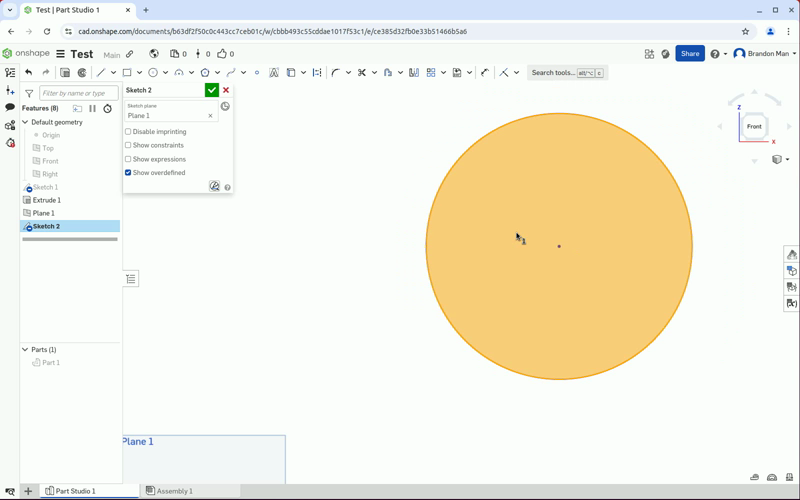
scroll(-6)
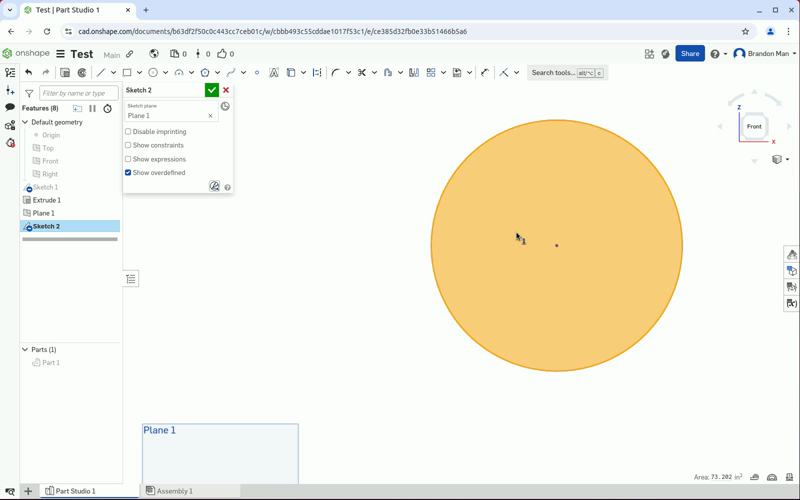
scroll(-6)
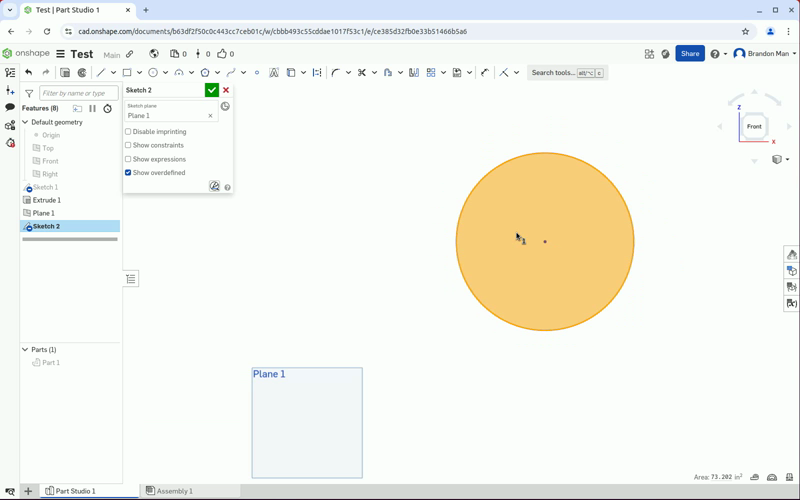
scroll(-6)
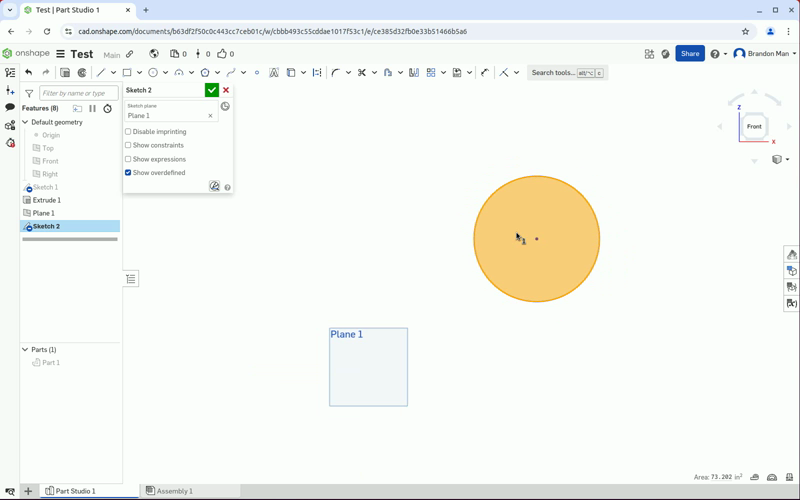
scroll(-6)
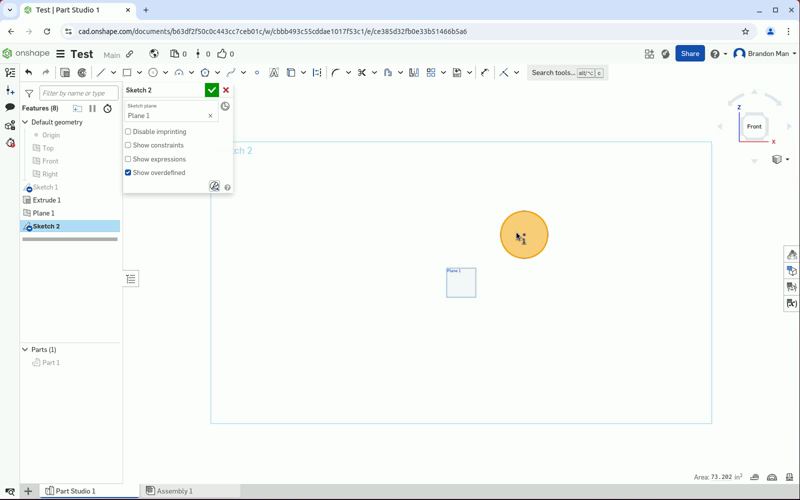
mouse_move(73, 352)
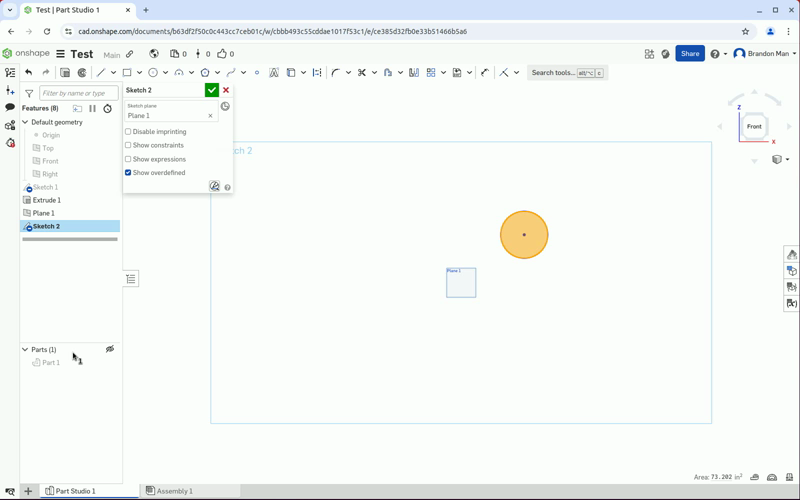
key(shift+y)
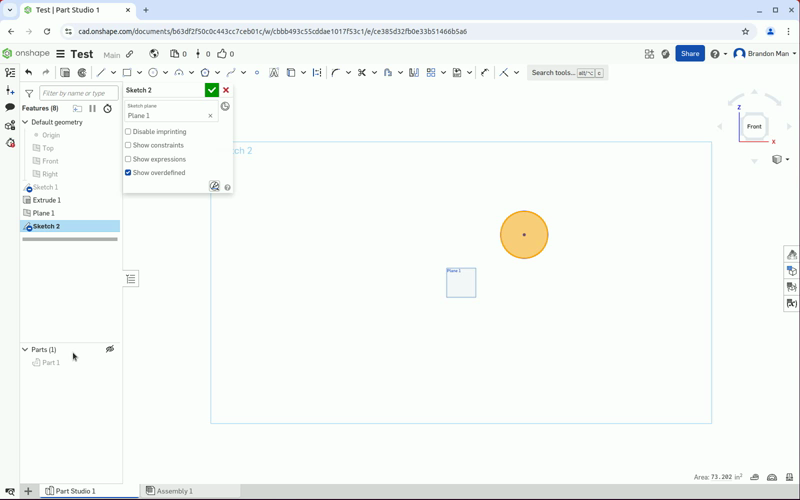
key(shift+e)
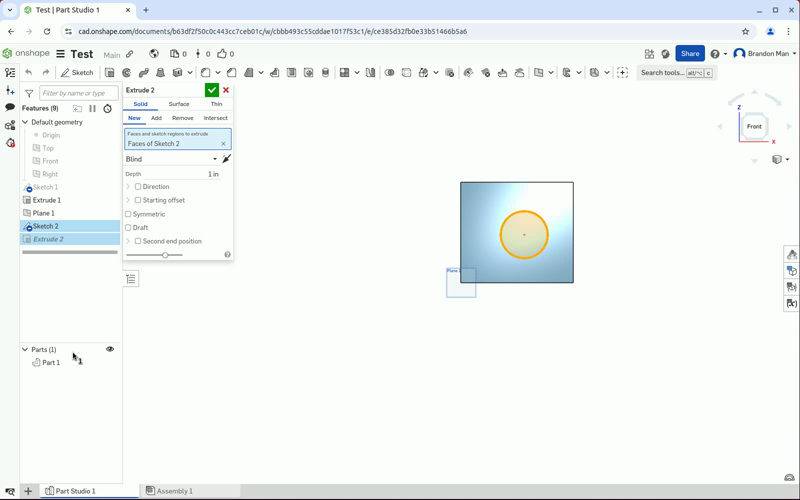
mouse_move(143, 106)
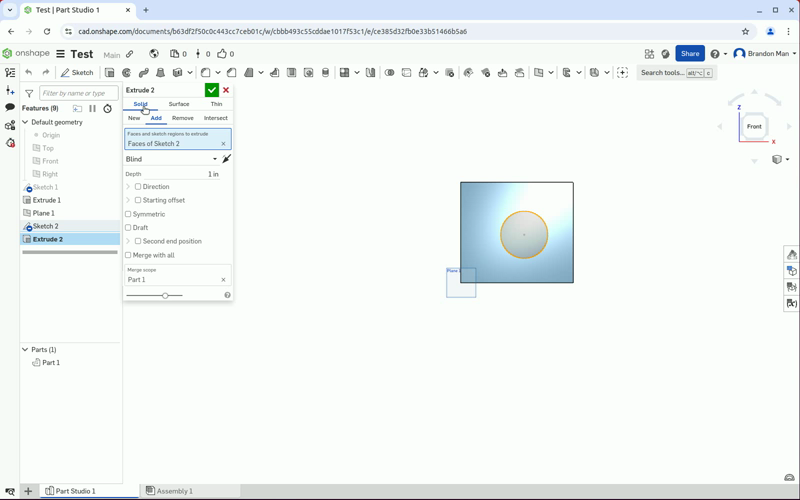
click(143, 106)
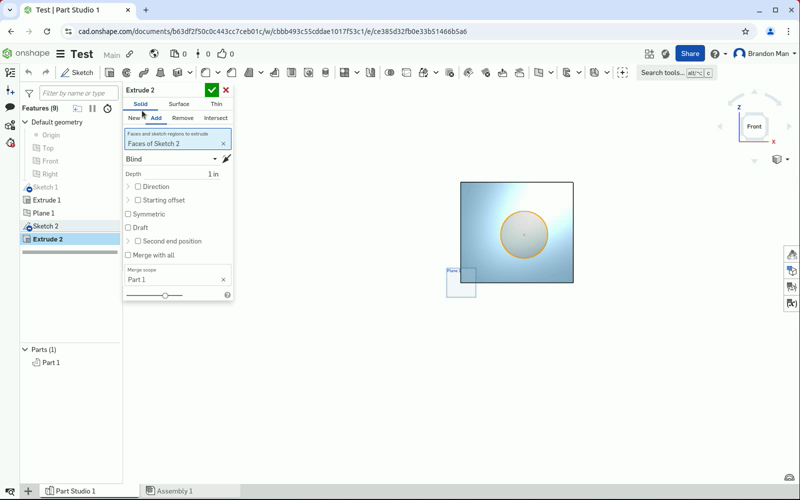
mouse_move(137, 120)
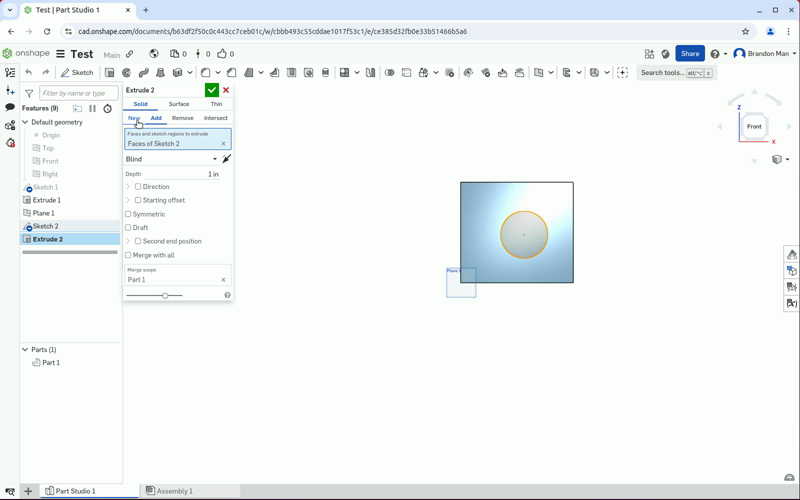
click(137, 120)
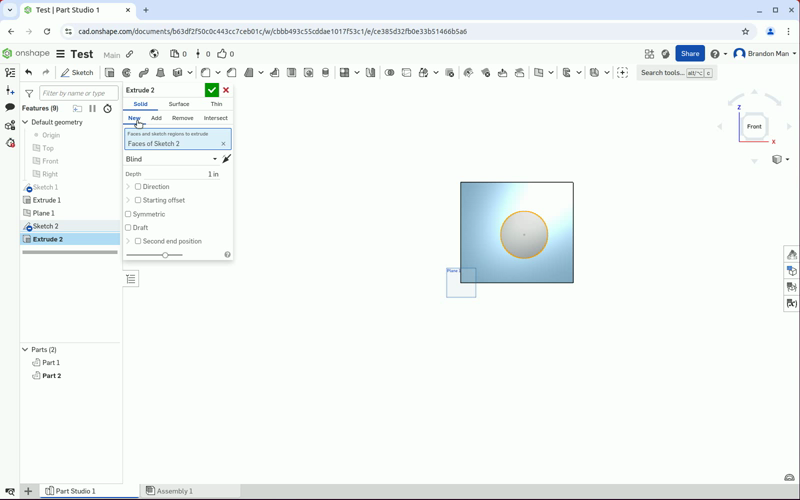
key(tab, 4)
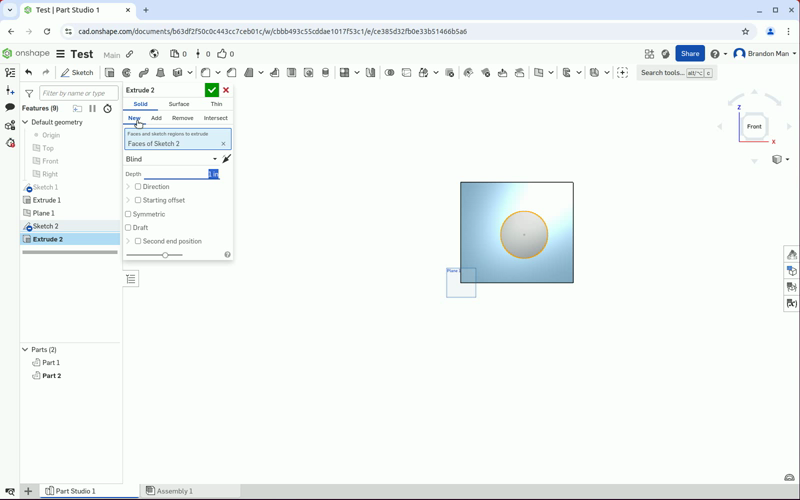
text(-3.129)
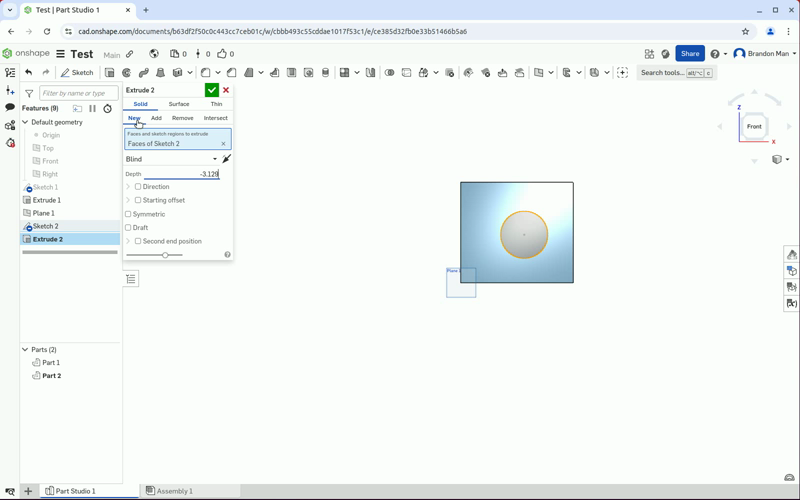
key(enter)
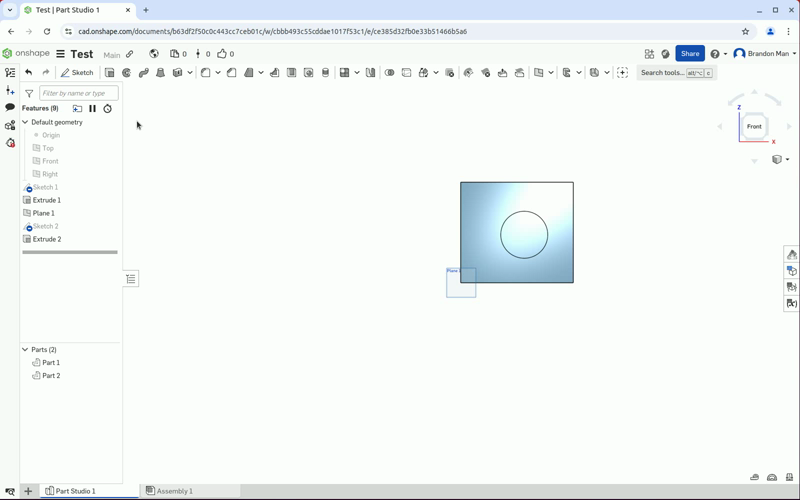
key(shift+h)
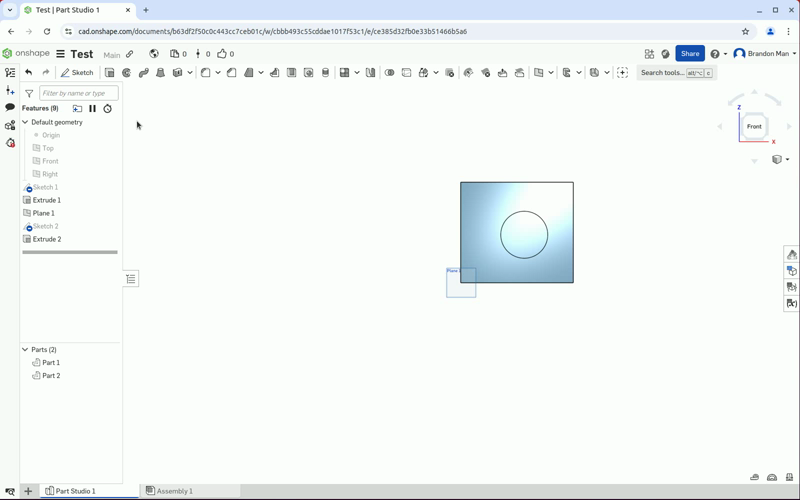
key(shift+h)
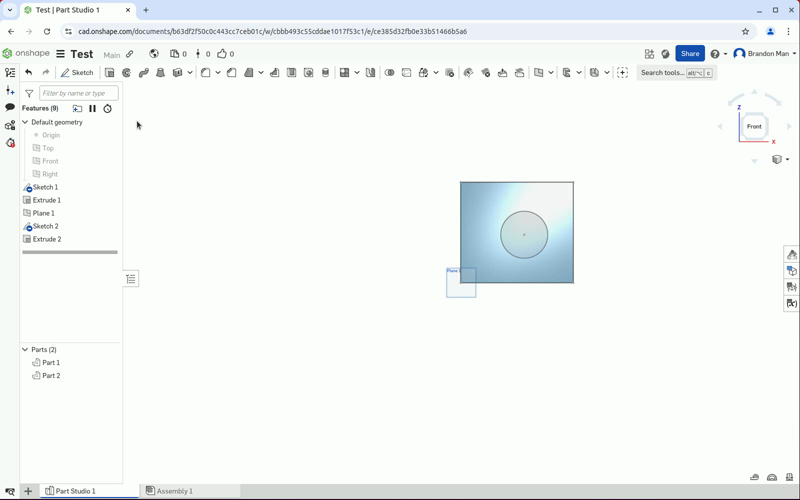
key(shift+7)
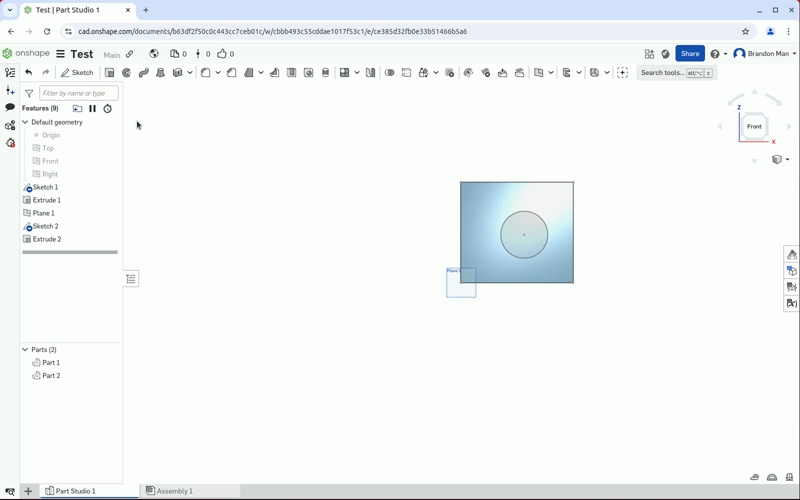
key(left, 2)
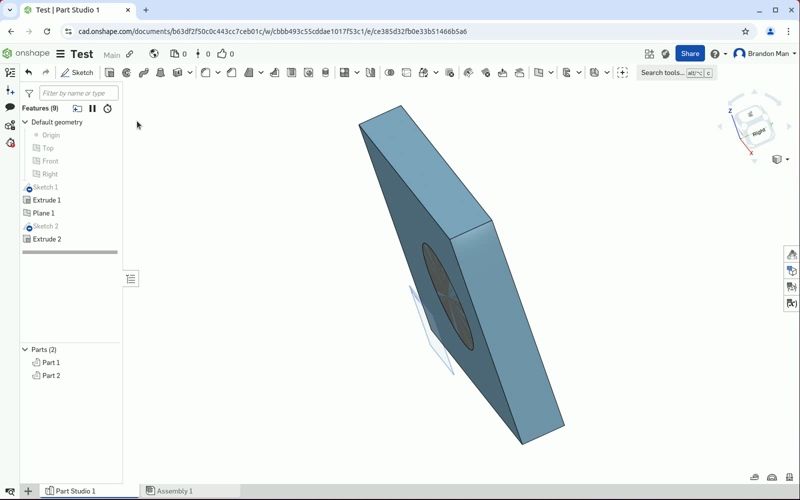
key(down, 2)
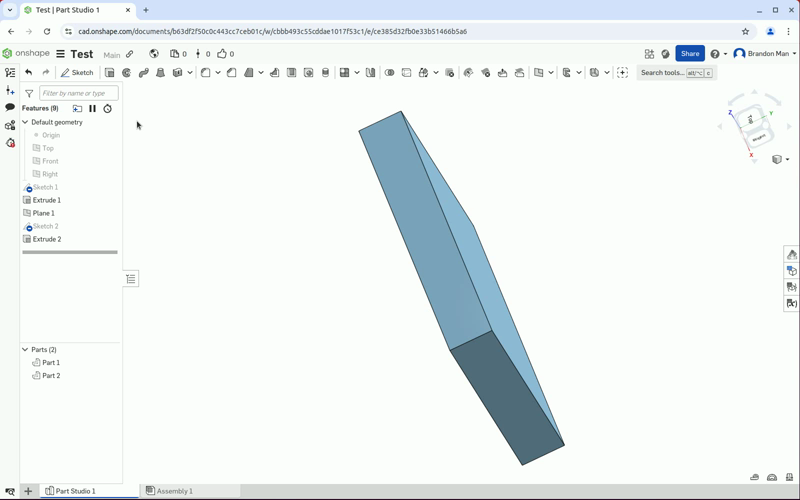
key(up, 2)
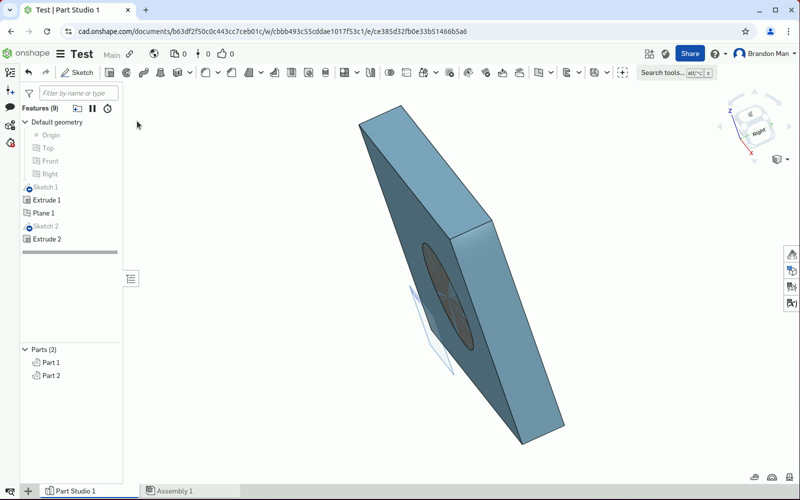
key(right, 2)
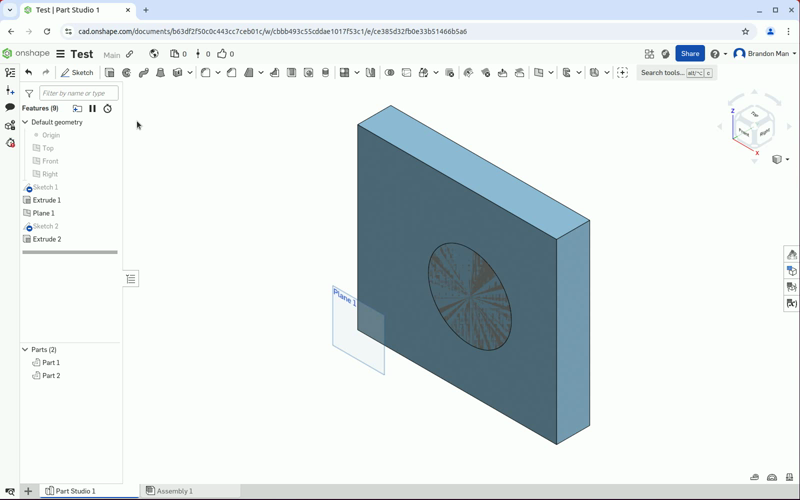
mouse_move(73, 189)
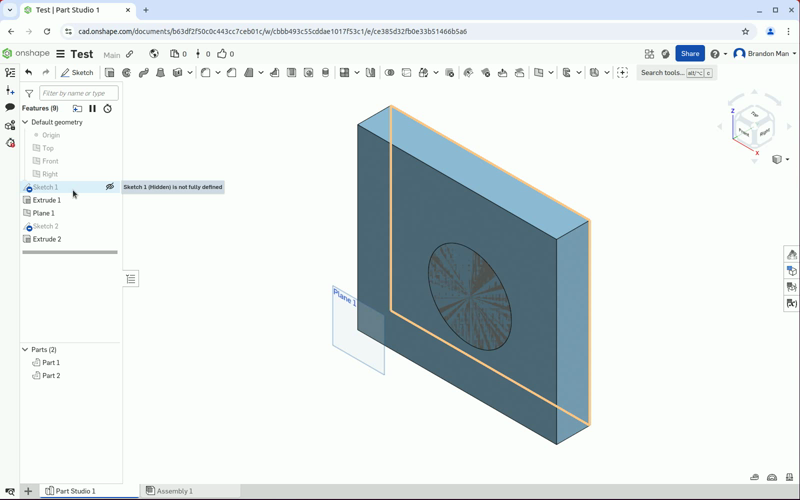
click(73, 189)